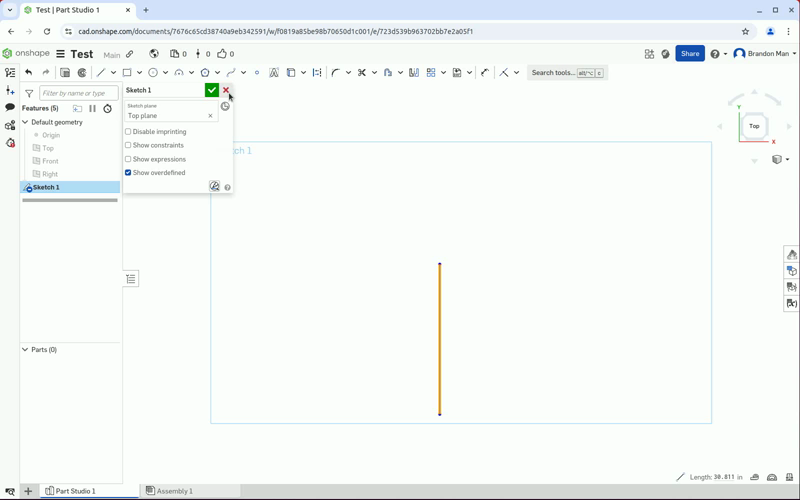
key(shift+h)
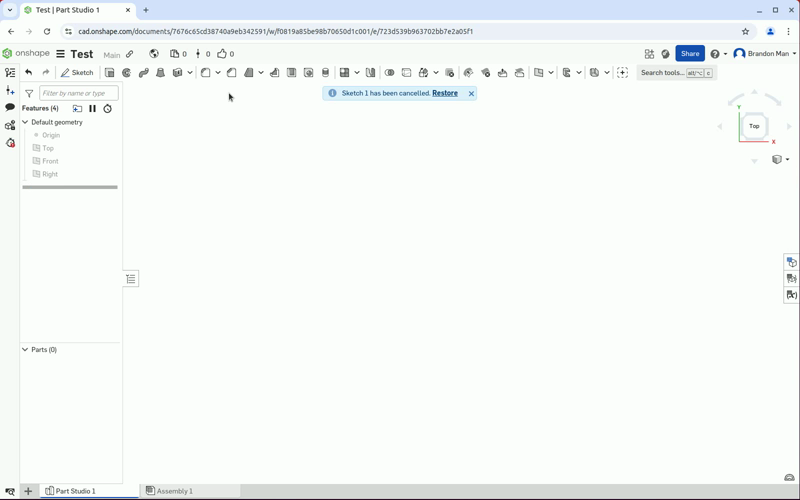
mouse_move(73, 352)
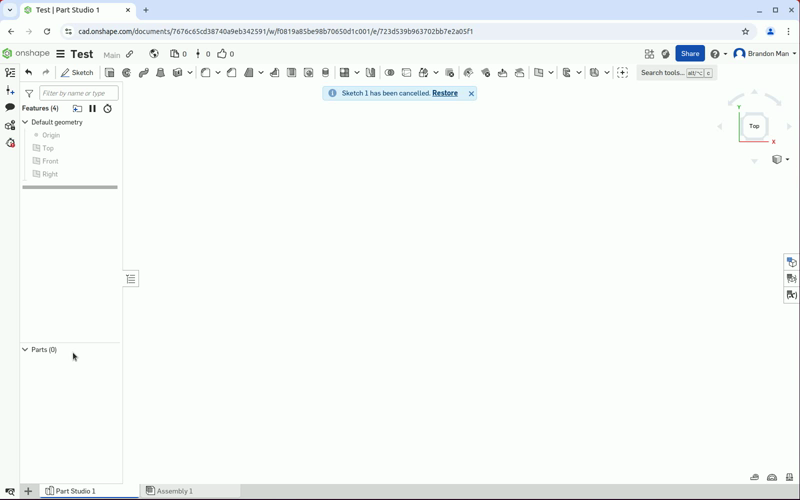
key(y)
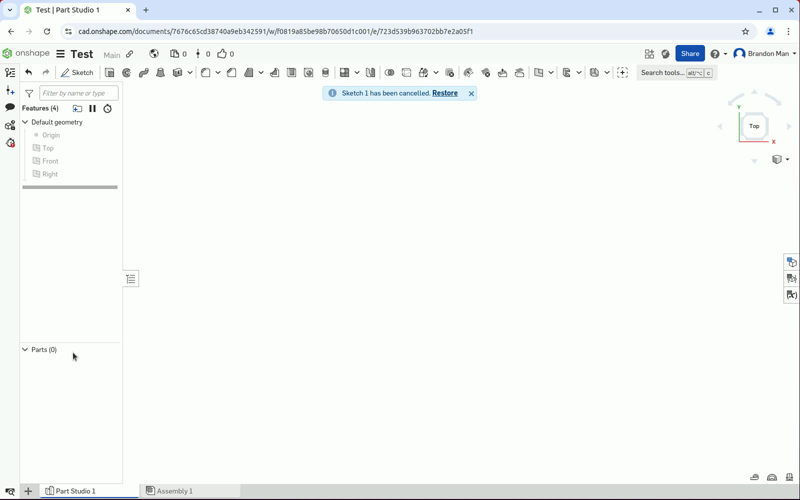
key(shift+p)
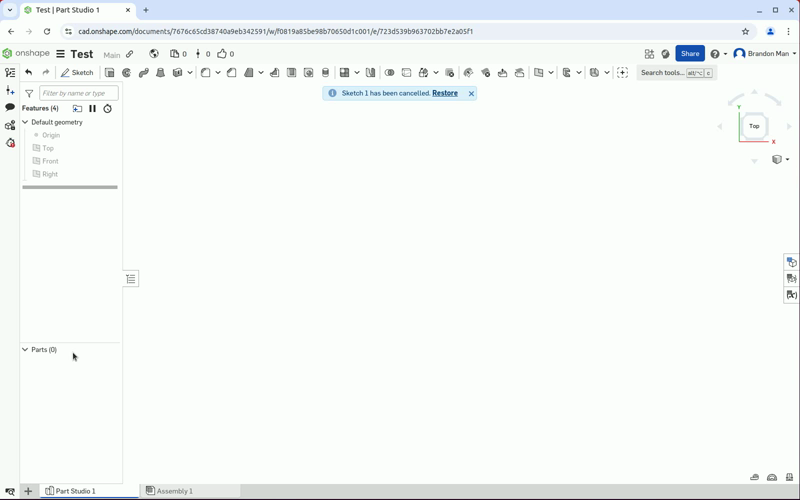
key(space)
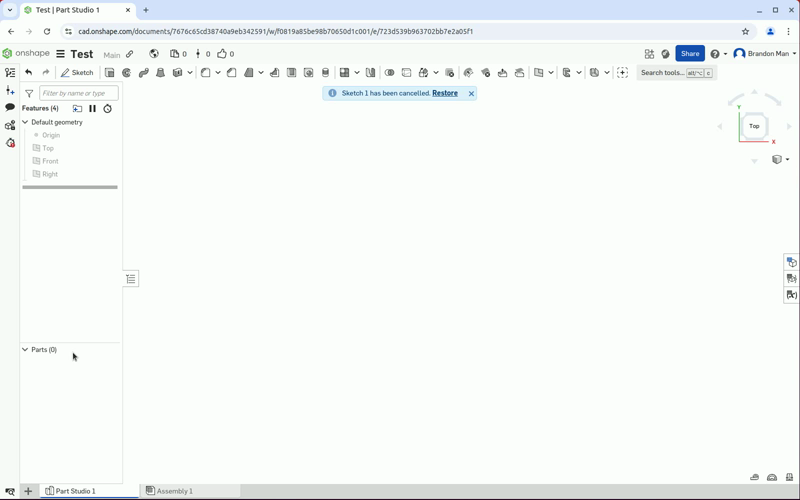
key_down(shift)
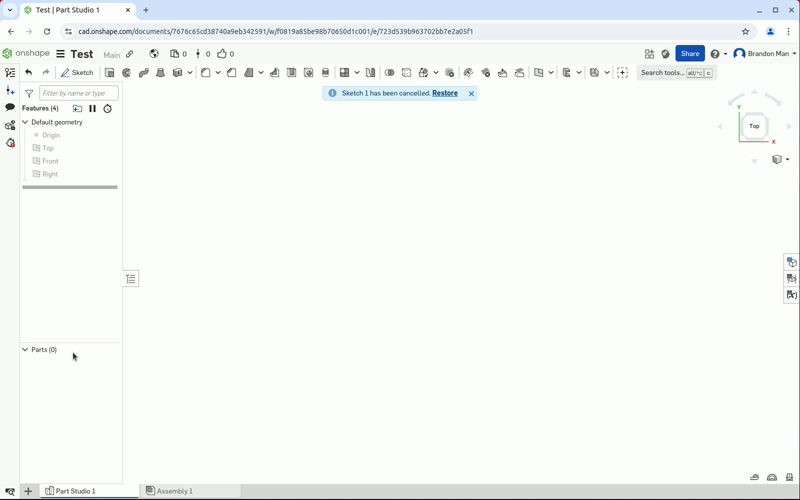
key(up)
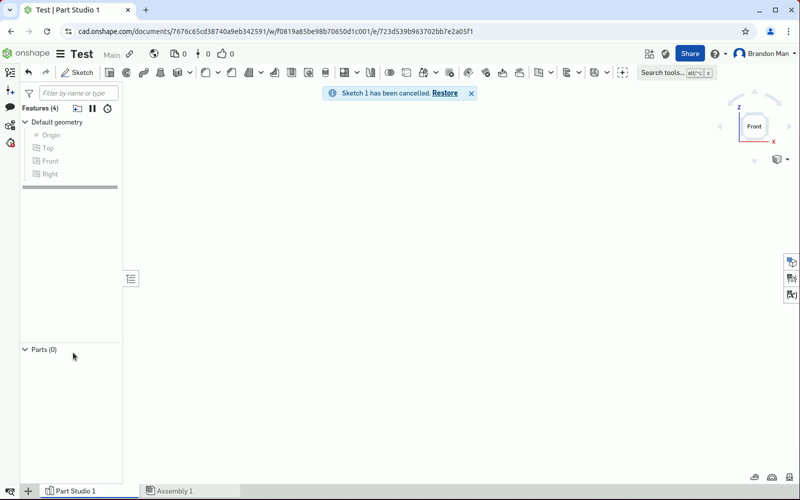
key_up(shift)
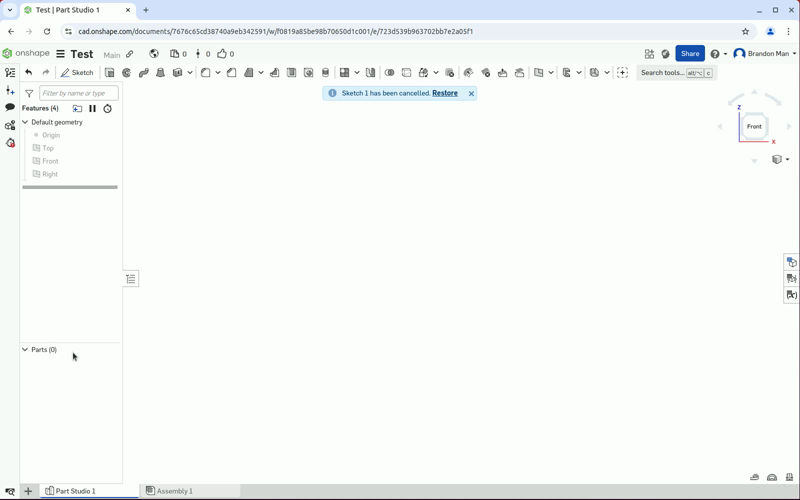
mouse_move(73, 352)
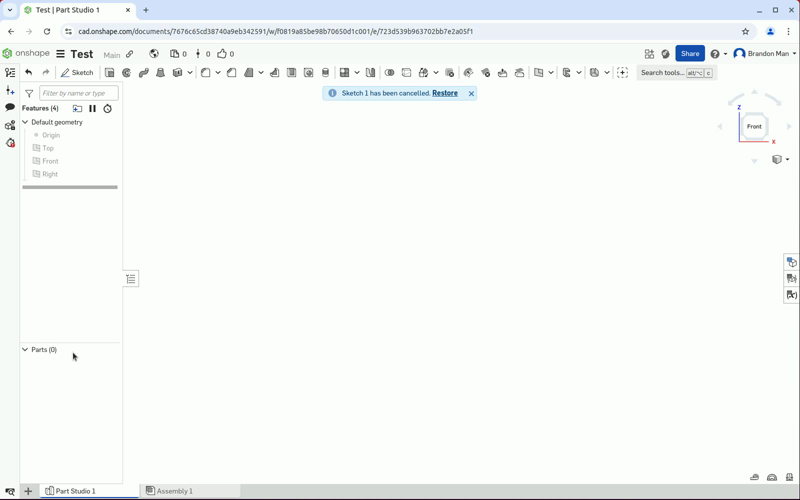
key(shift+y)
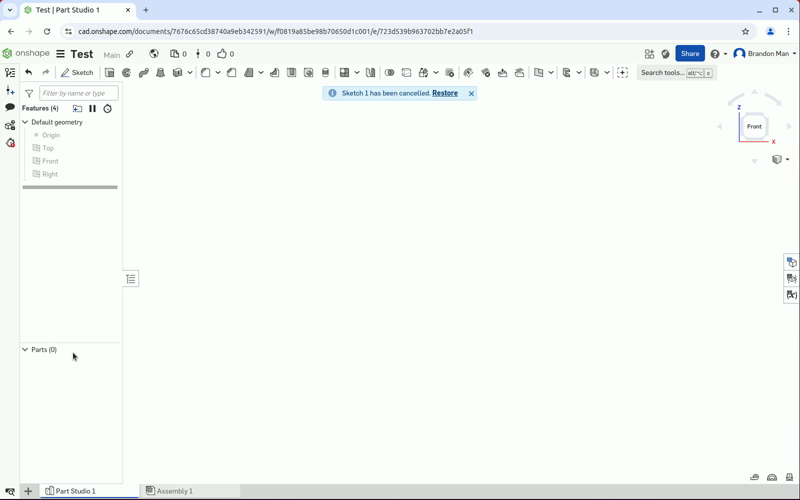
key(shift+s)
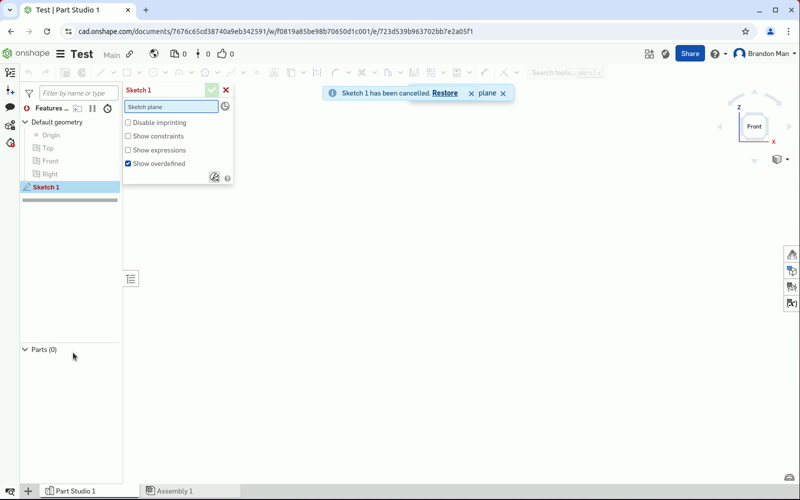
mouse_move(73, 163)
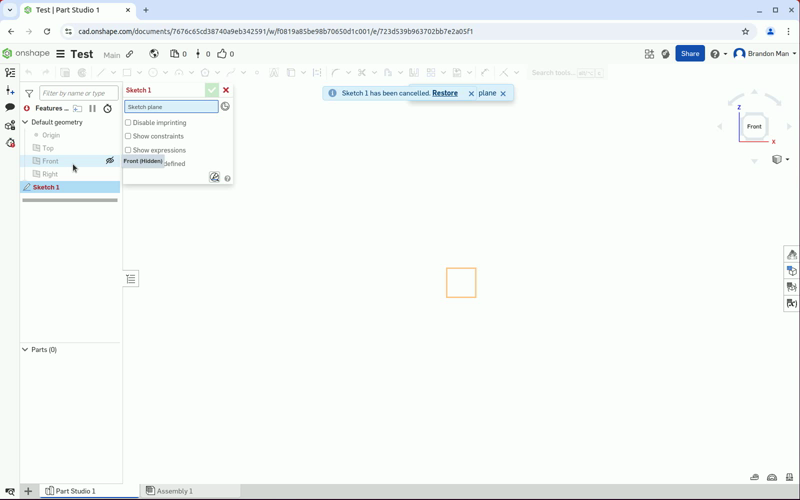
click(73, 163)
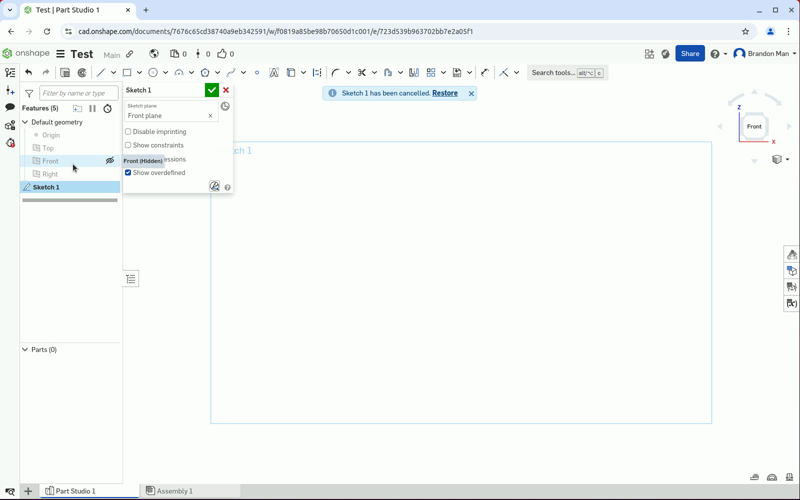
mouse_move(73, 352)
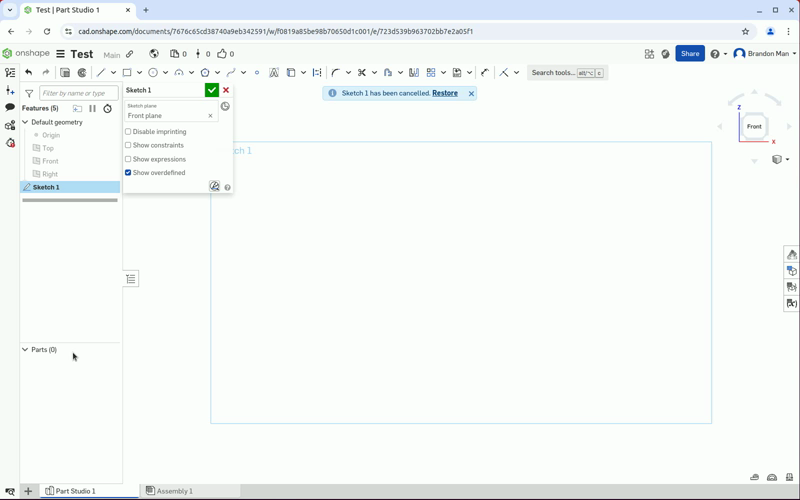
key(y)
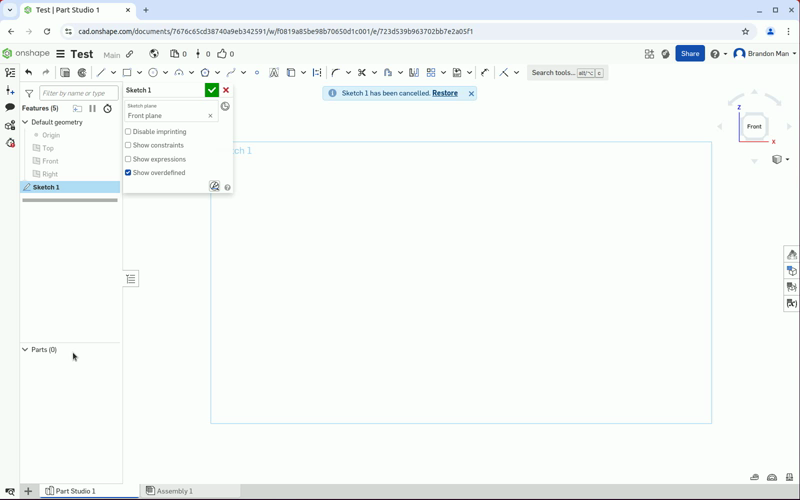
key(l)
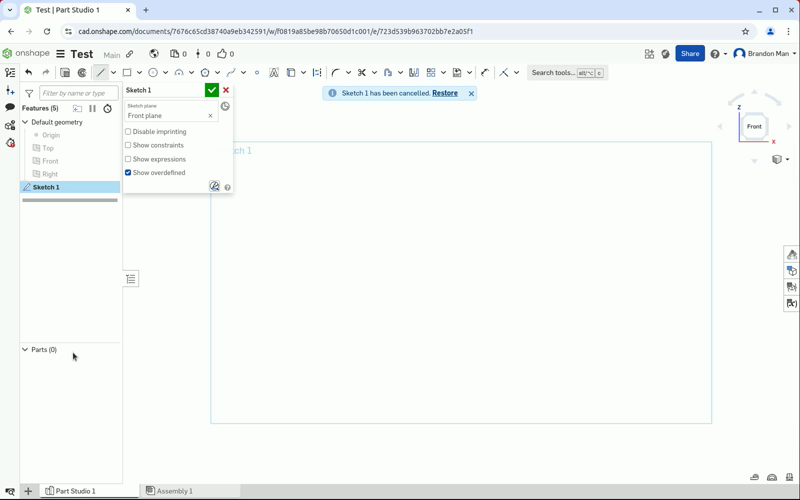
key_down(shift)
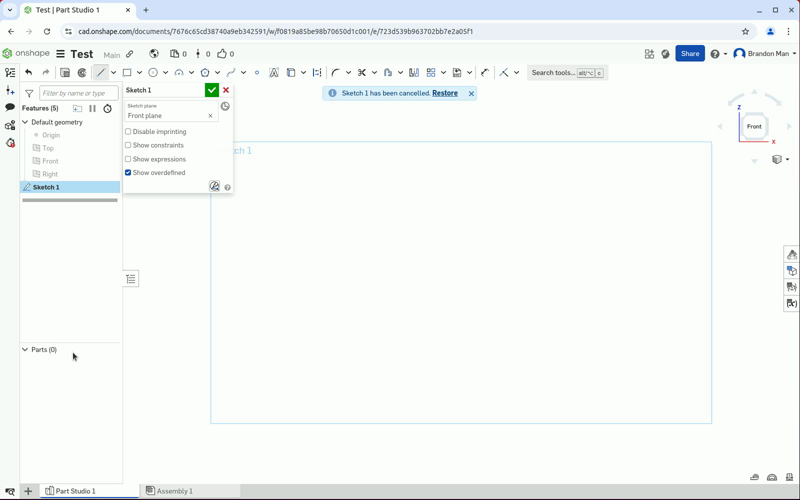
mouse_move(365, 282)
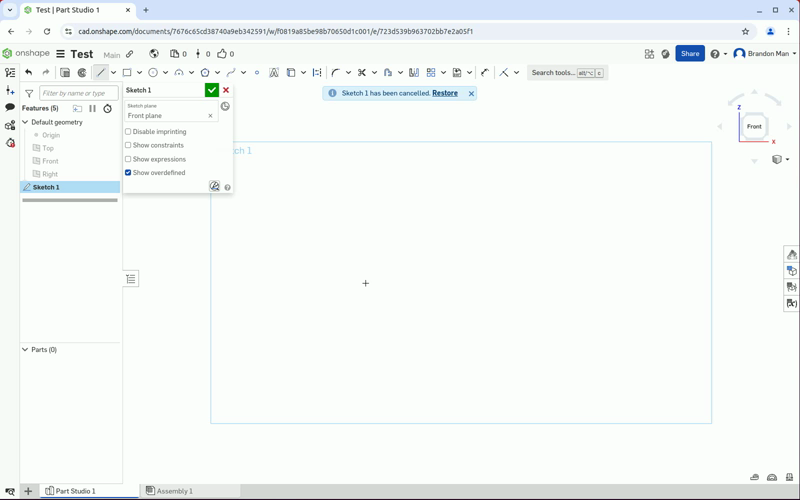
click(365, 282)
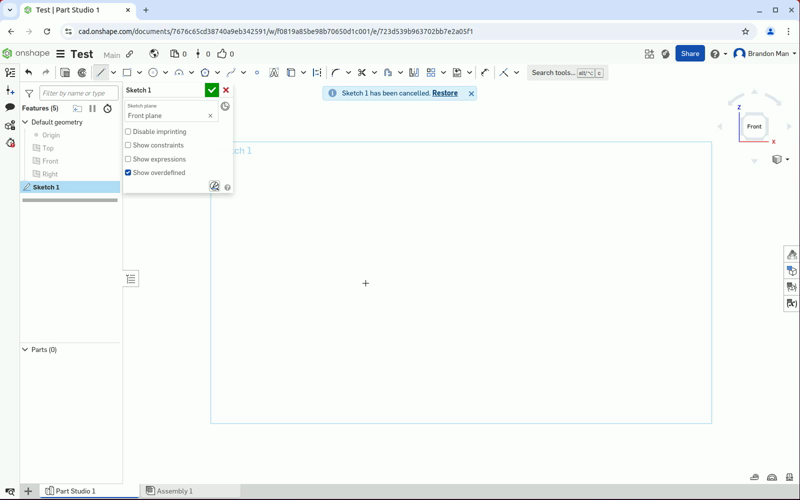
key_up(shift)
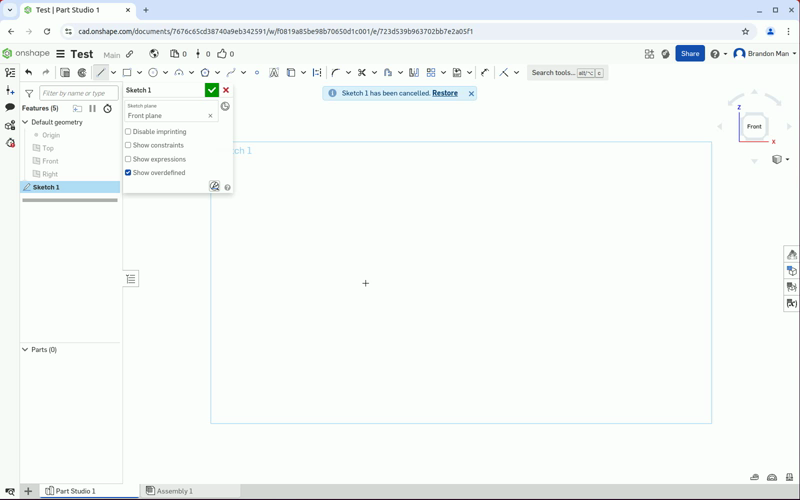
key_down(shift)
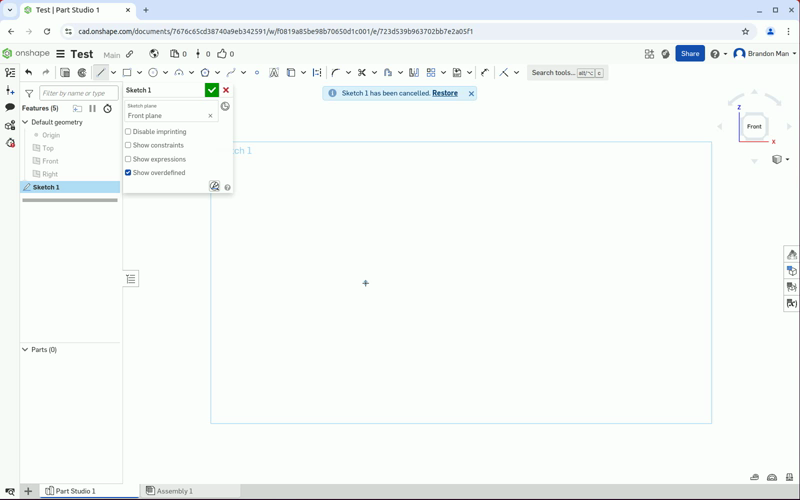
mouse_move(460, 282)
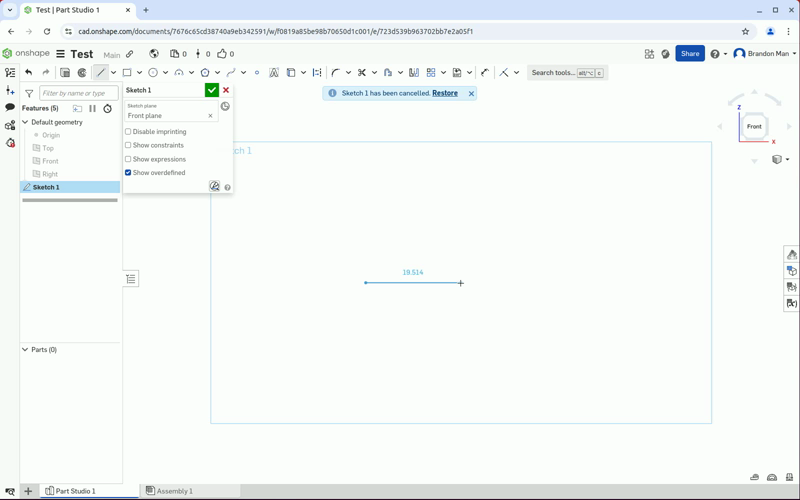
click(460, 282)
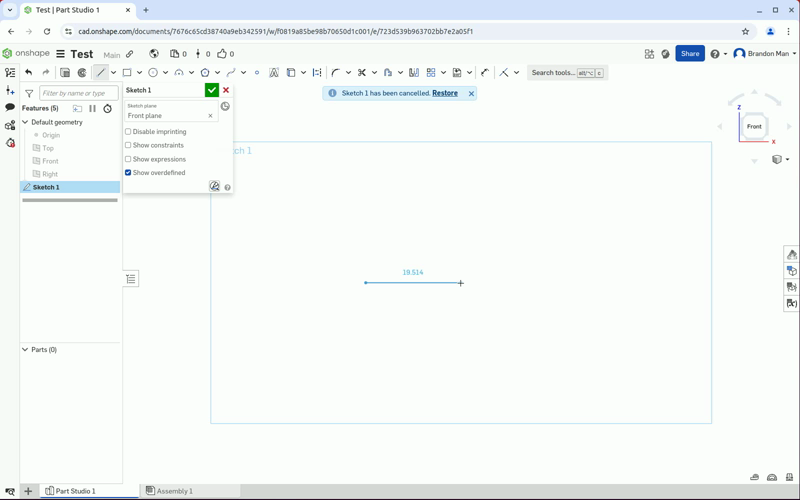
key_up(shift)
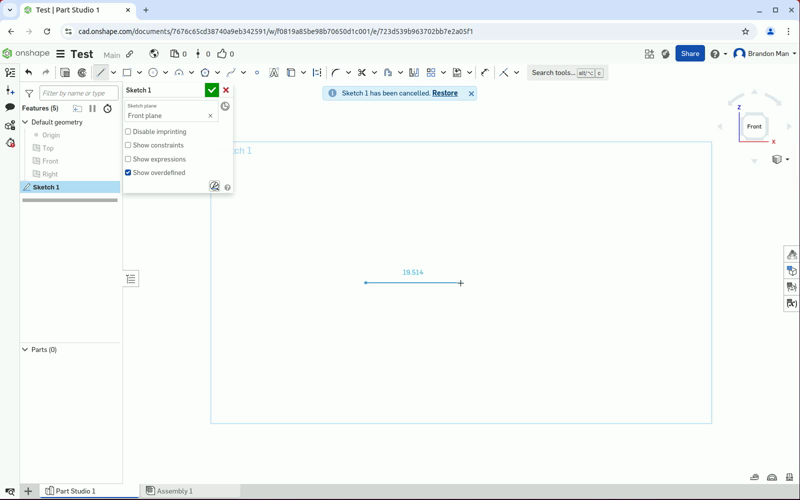
key_down(shift)
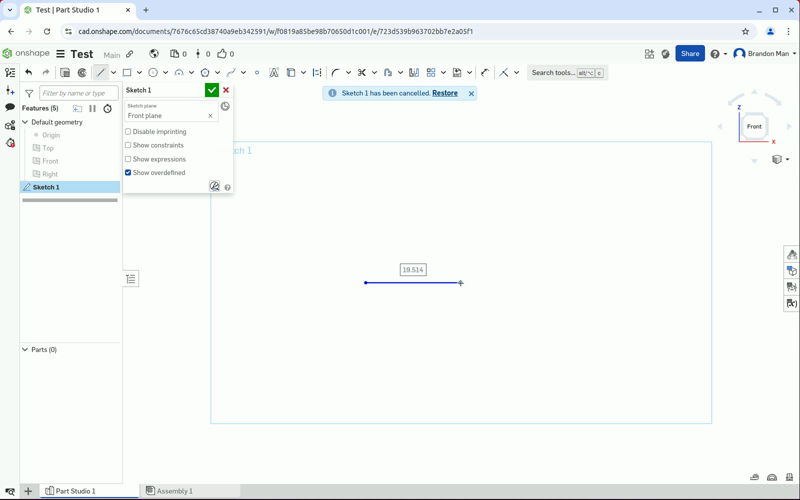
mouse_move(490, 282)
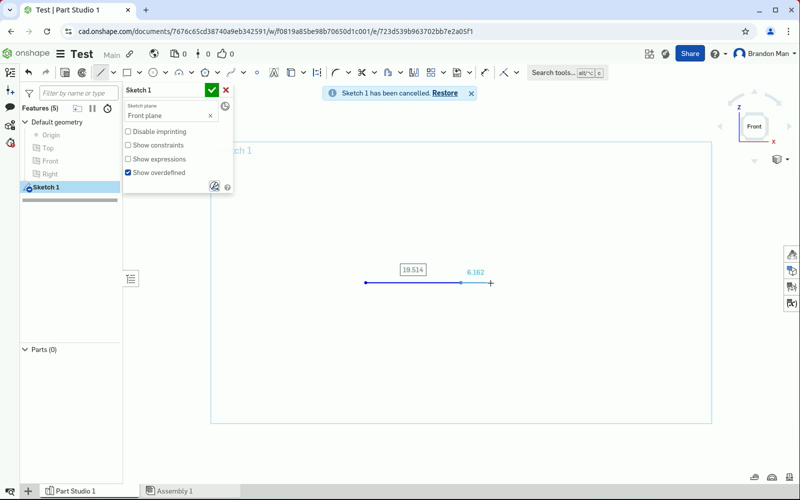
mouse_move(460, 262)
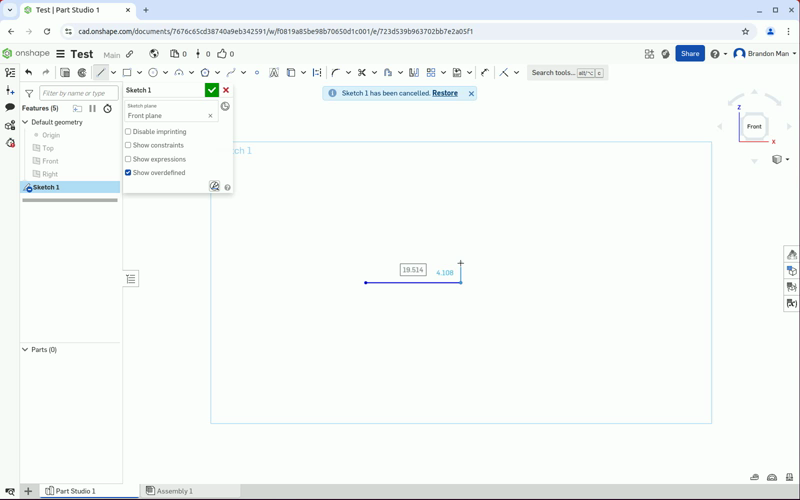
click(460, 262)
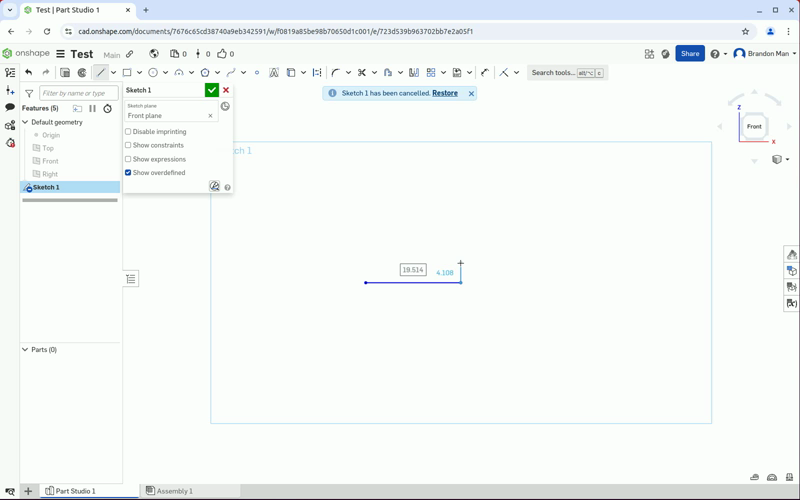
key_up(shift)
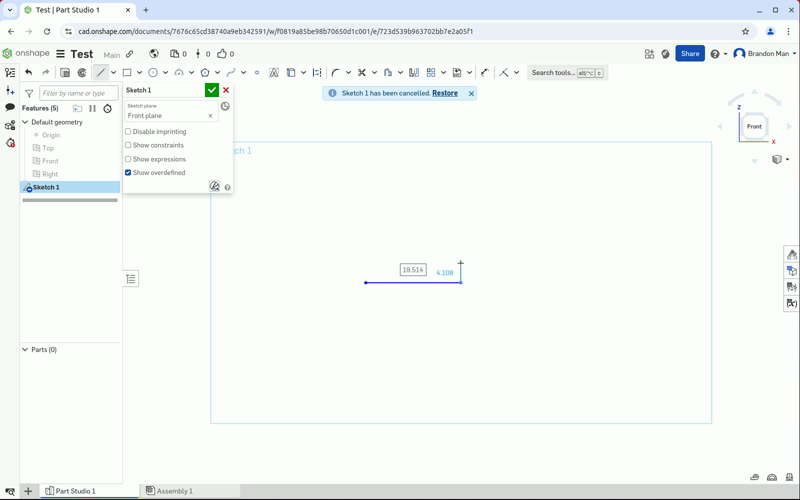
key_down(shift)
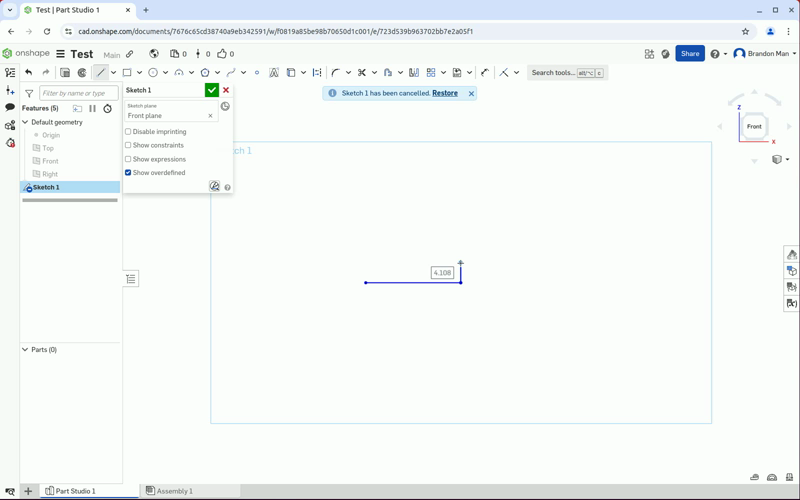
mouse_move(365, 262)
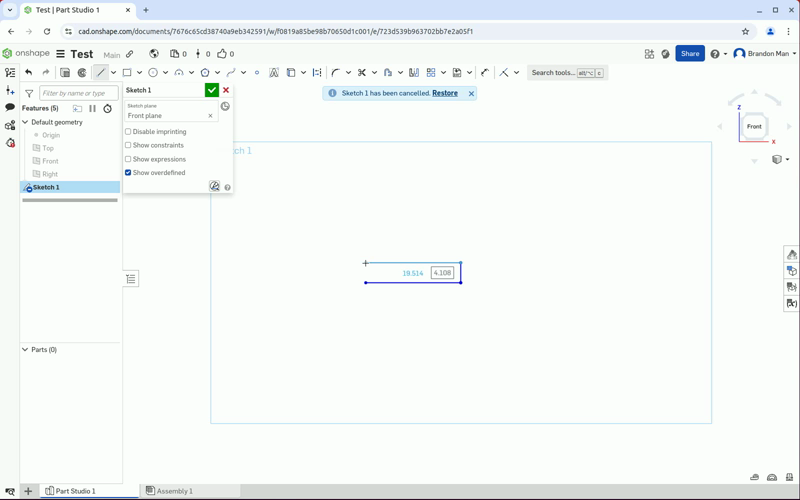
click(365, 262)
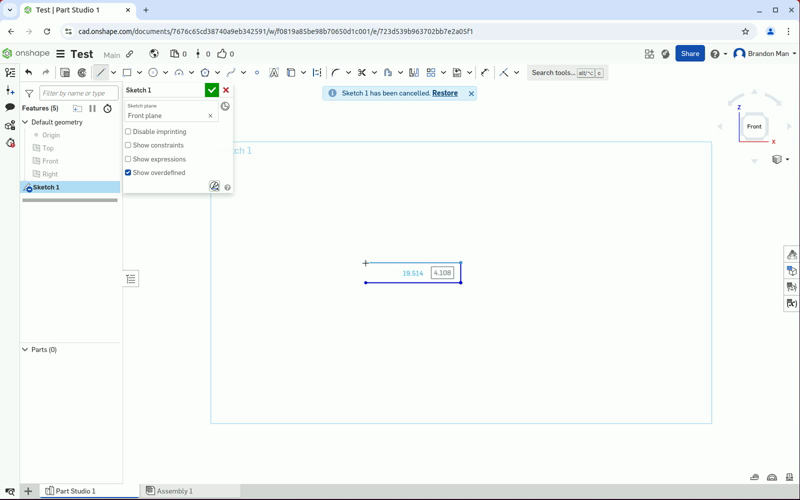
key_up(shift)
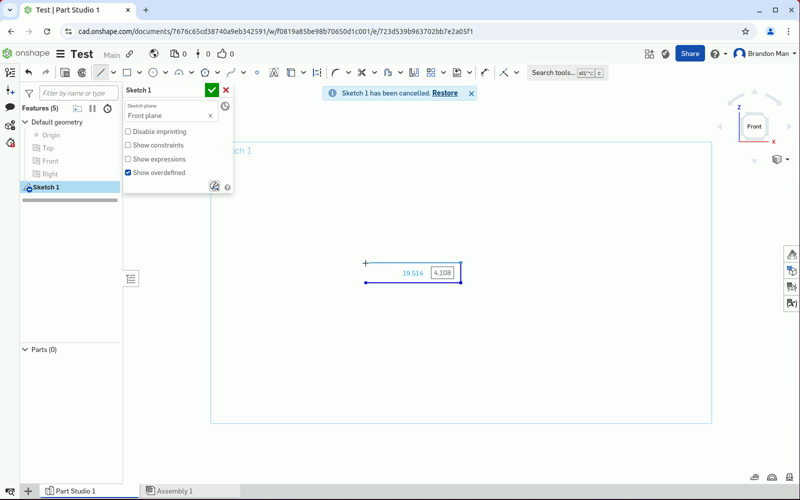
mouse_move(395, 262)
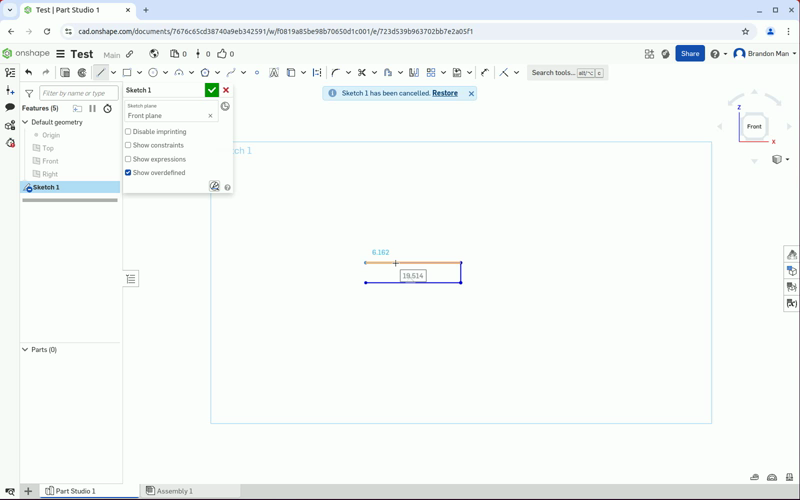
key_down(shift)
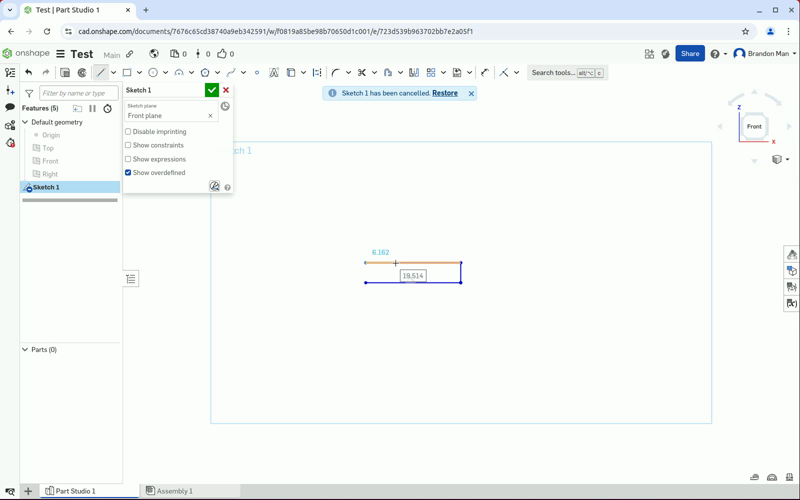
mouse_move(365, 282)
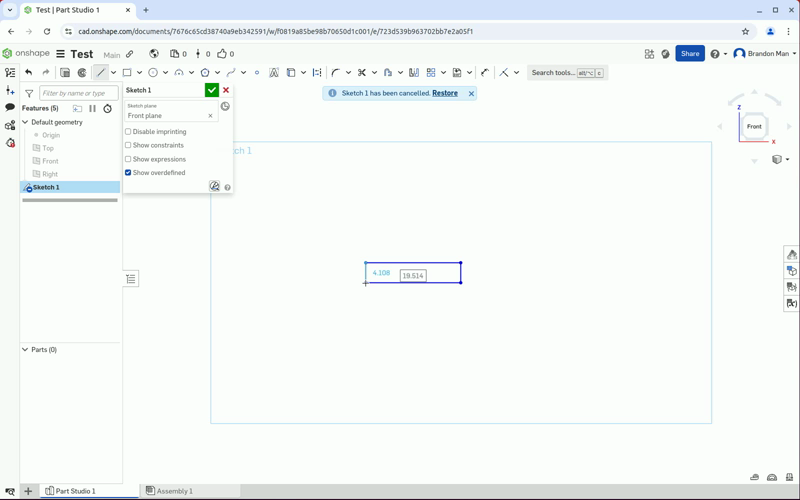
key_up(shift)
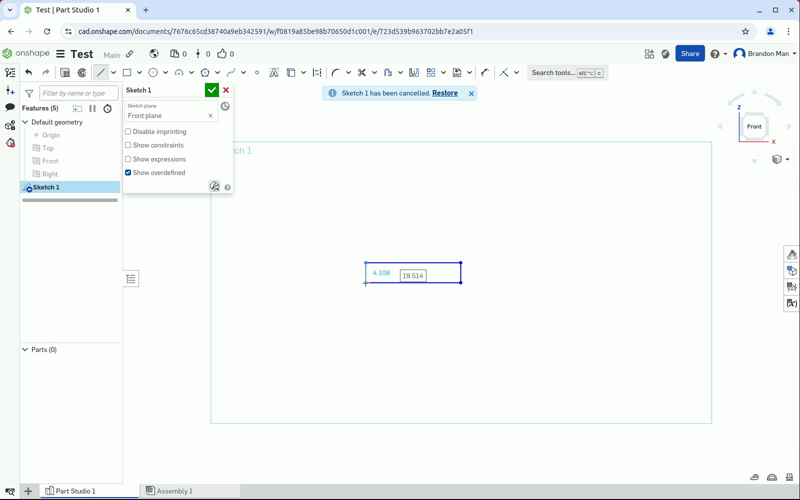
click(365, 282)
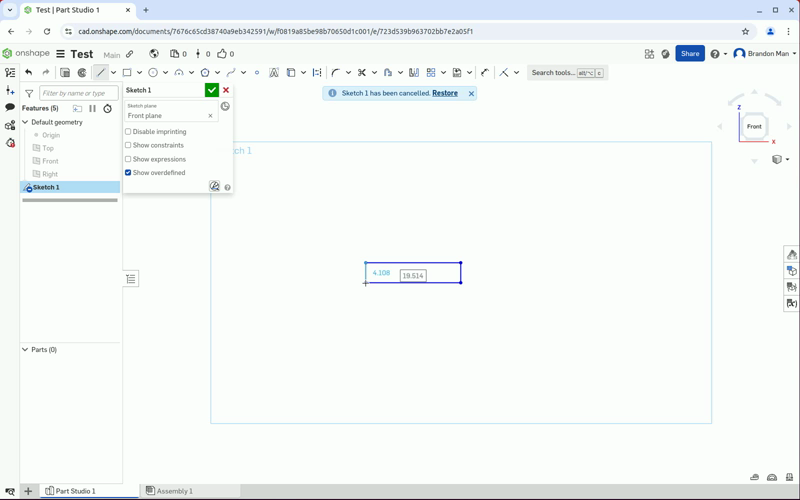
key(esc)
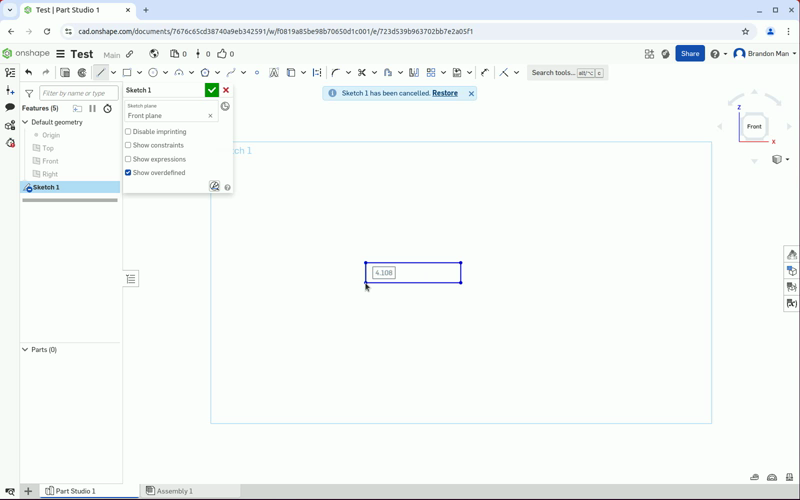
mouse_move(391, 280)
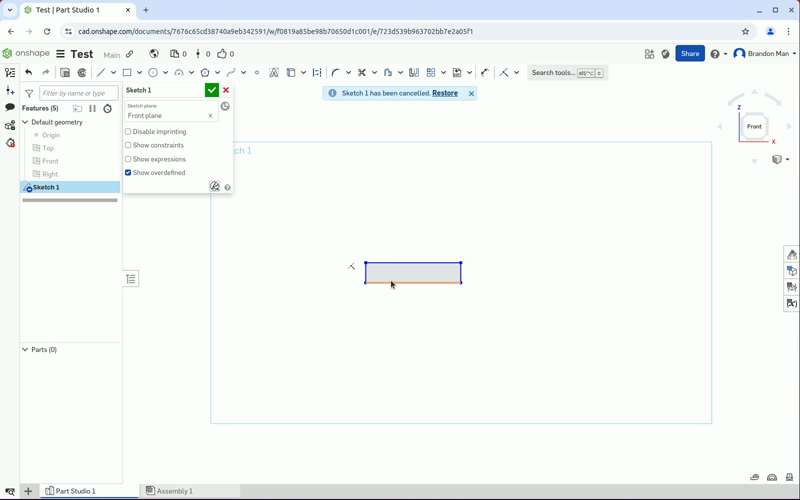
click(391, 280)
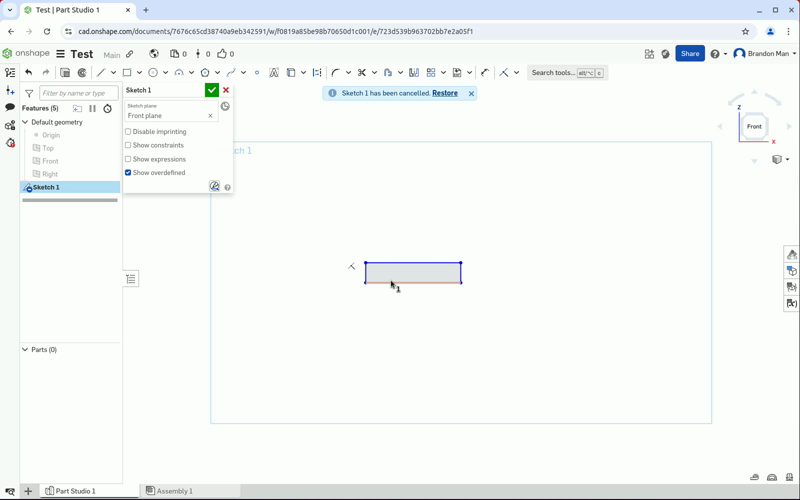
mouse_move(73, 352)
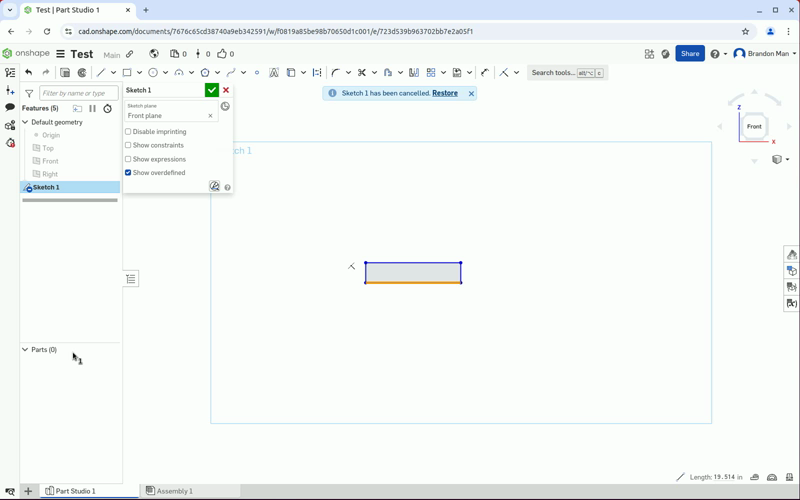
key(shift+y)
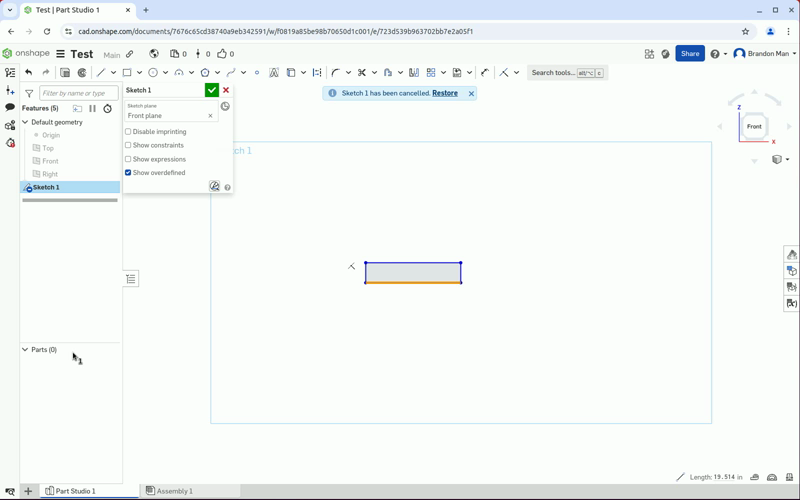
key(shift+e)
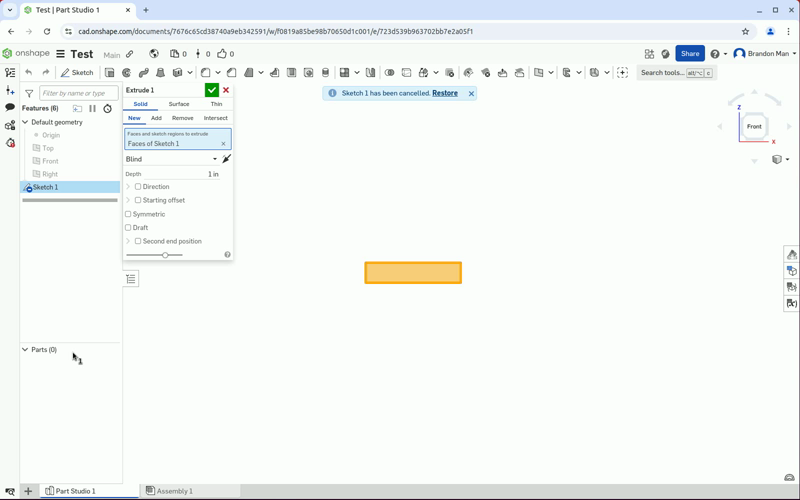
mouse_move(143, 106)
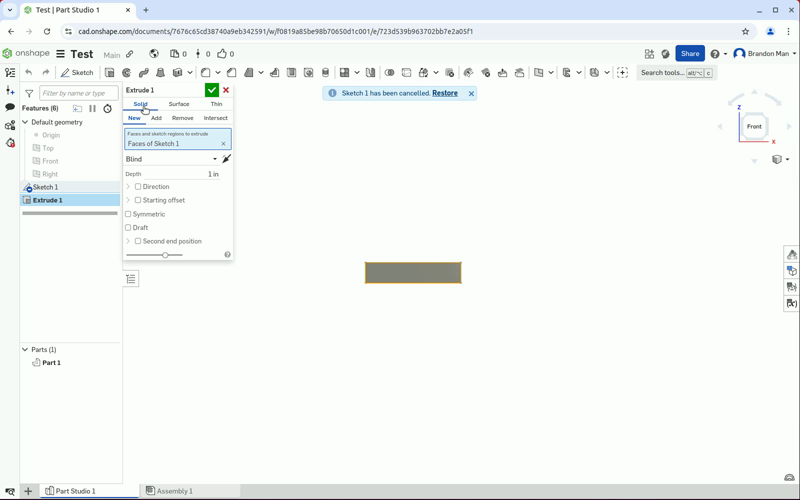
click(143, 106)
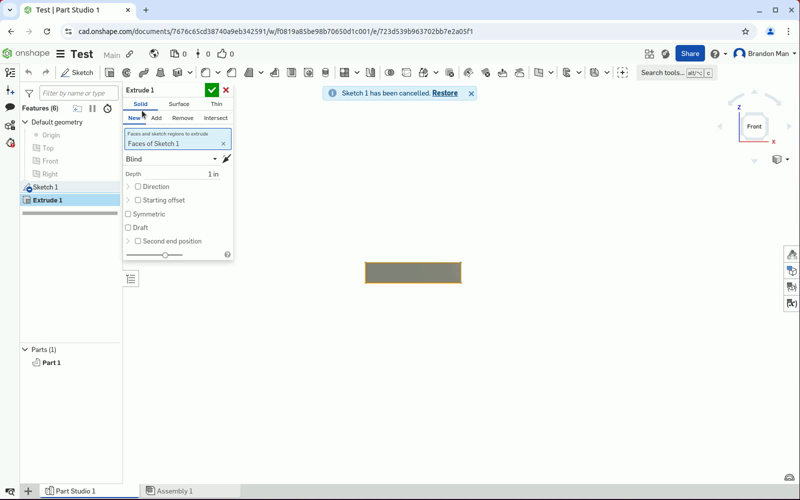
mouse_move(137, 120)
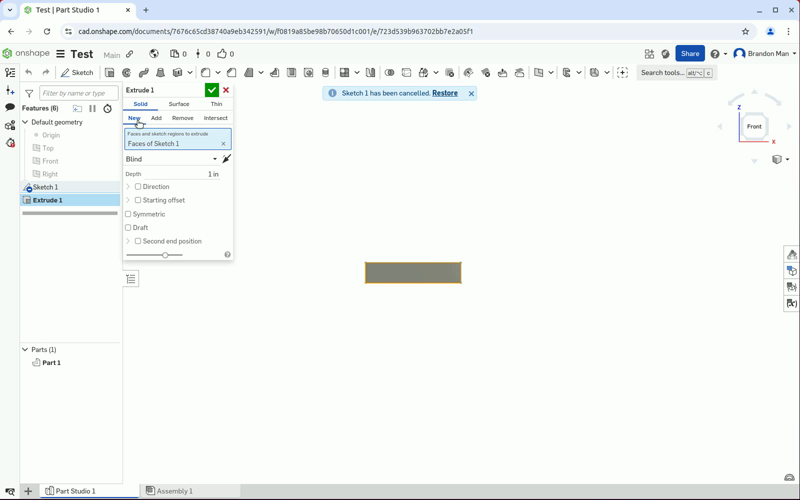
click(137, 120)
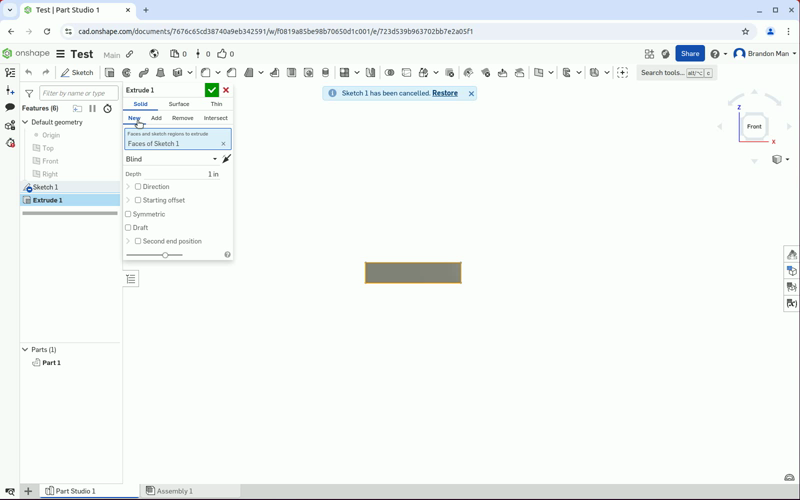
key(tab, 4)
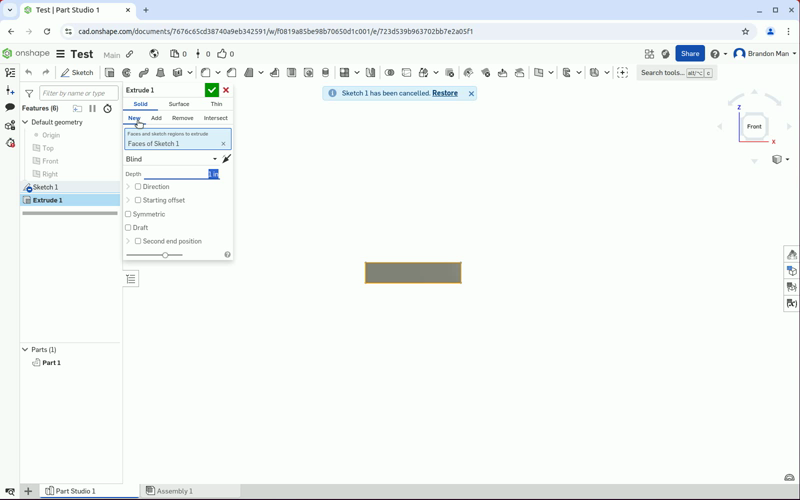
text(-0.241)
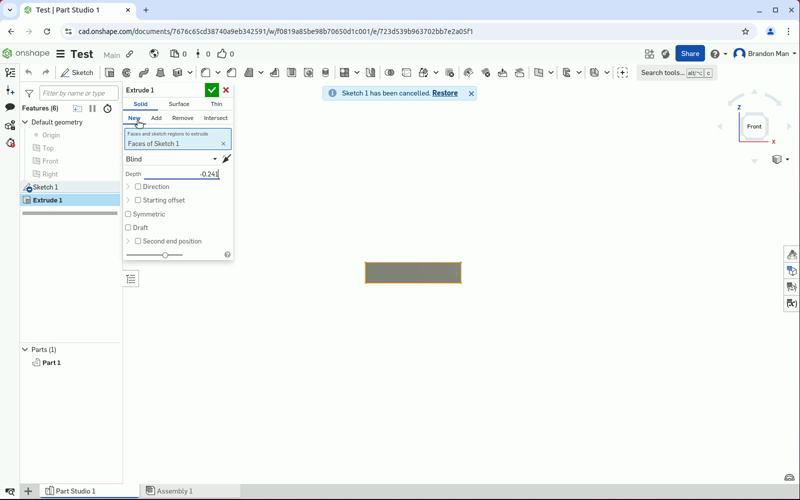
key(enter)
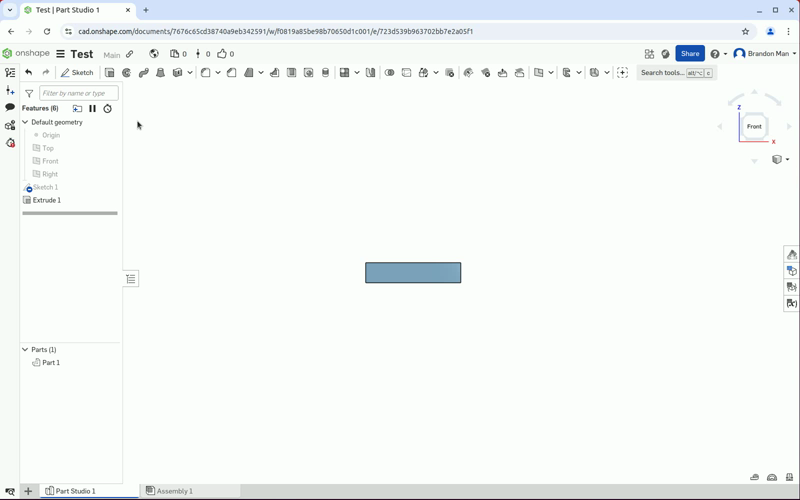
key(shift+h)
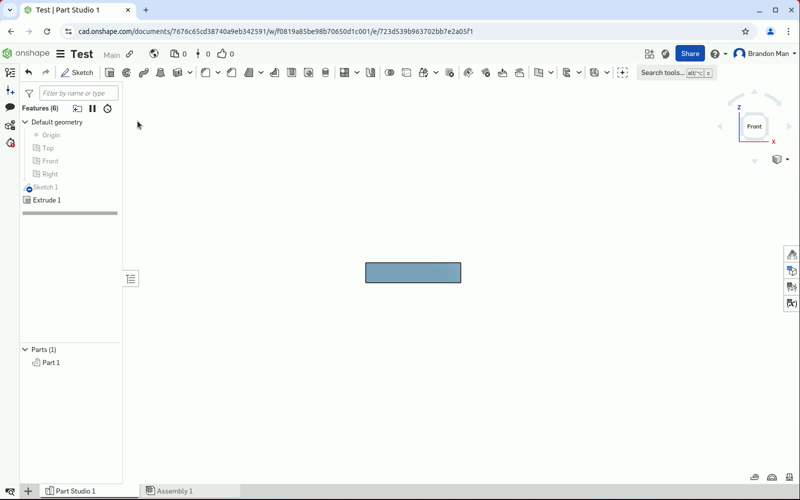
key(shift+h)
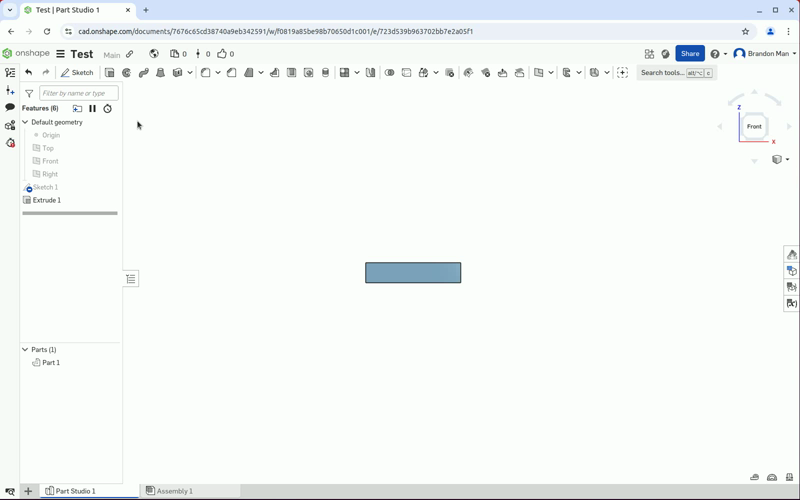
mouse_move(73, 189)
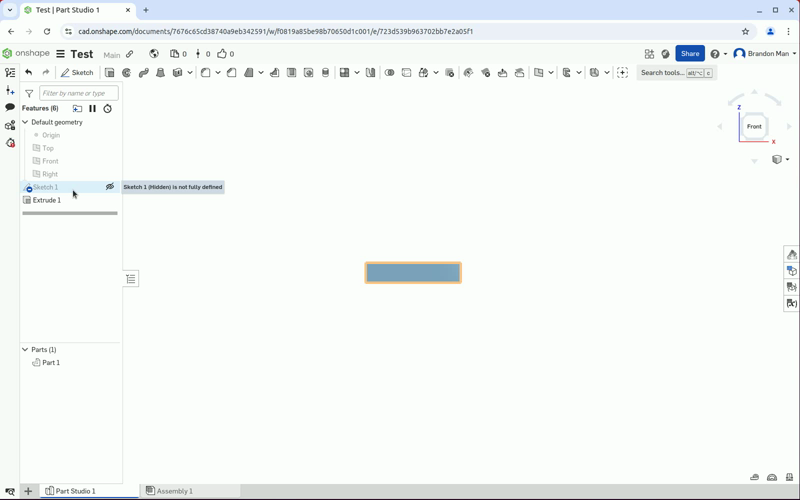
click(73, 189)
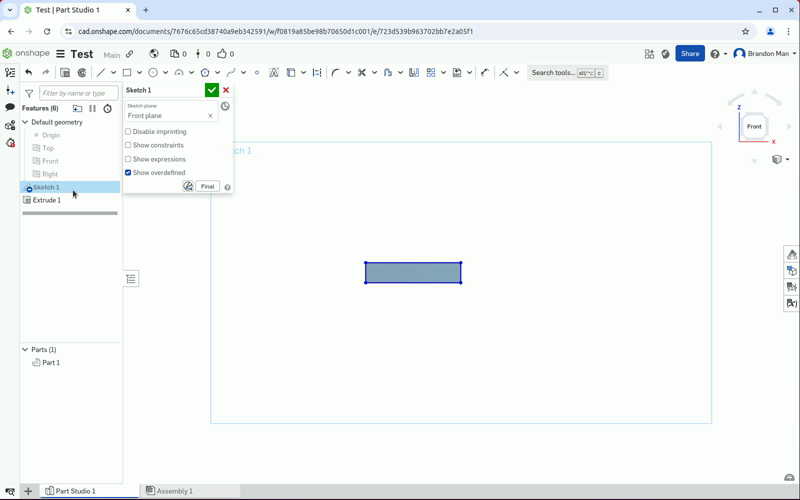
mouse_move(229, 92)
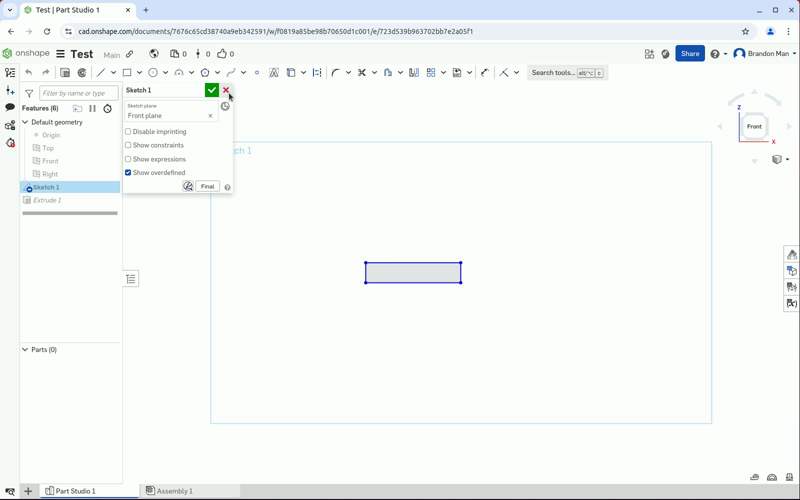
click(229, 92)
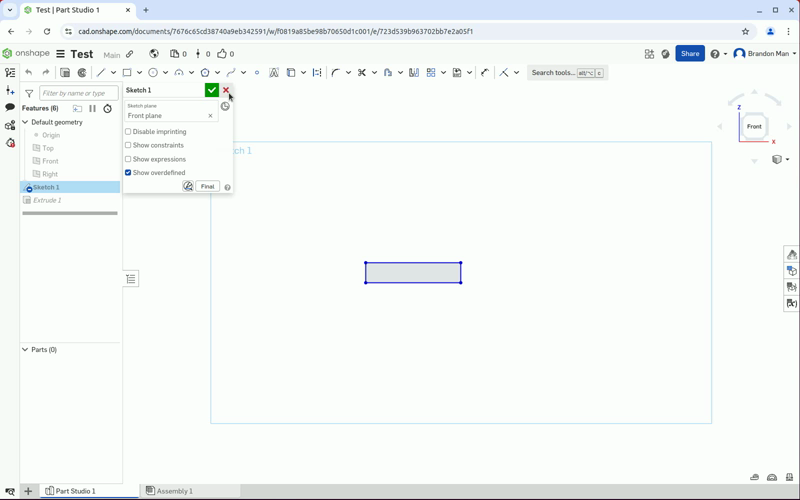
key(shift+s)
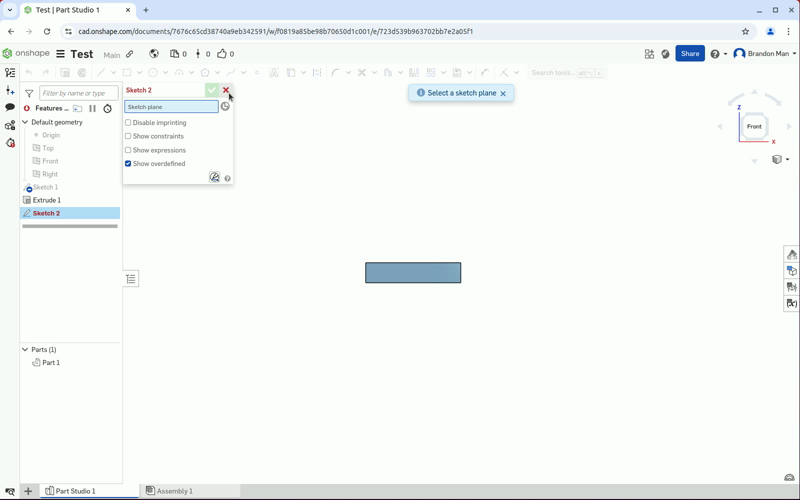
mouse_move(73, 163)
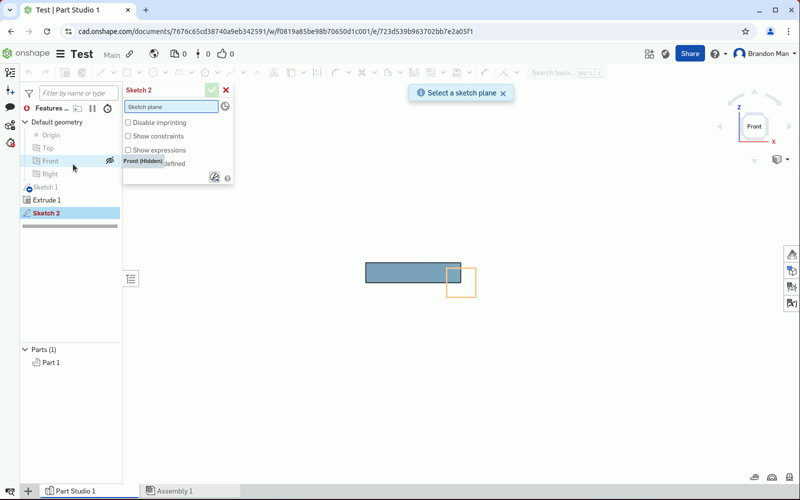
click(73, 163)
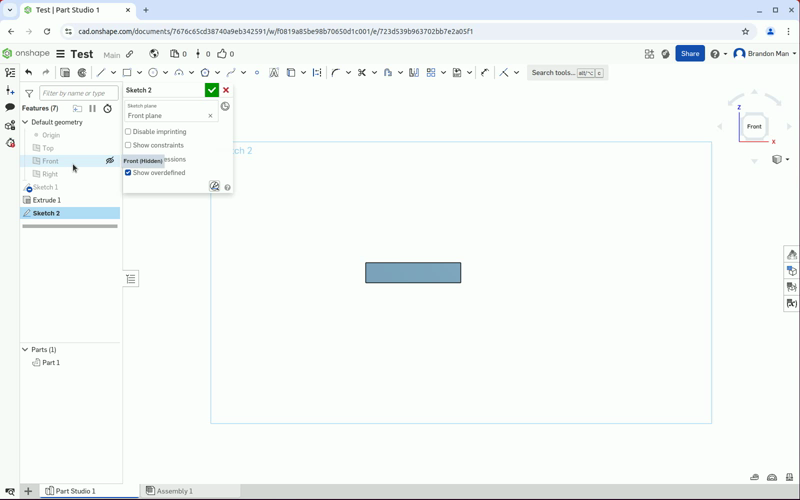
mouse_move(73, 352)
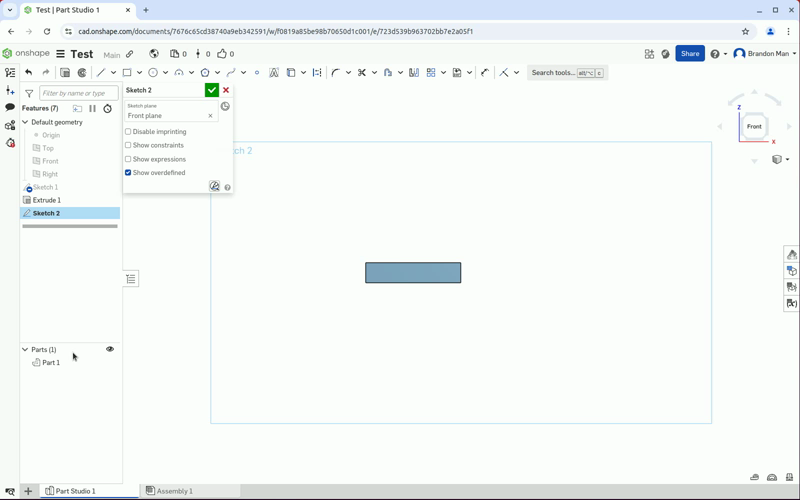
key(y)
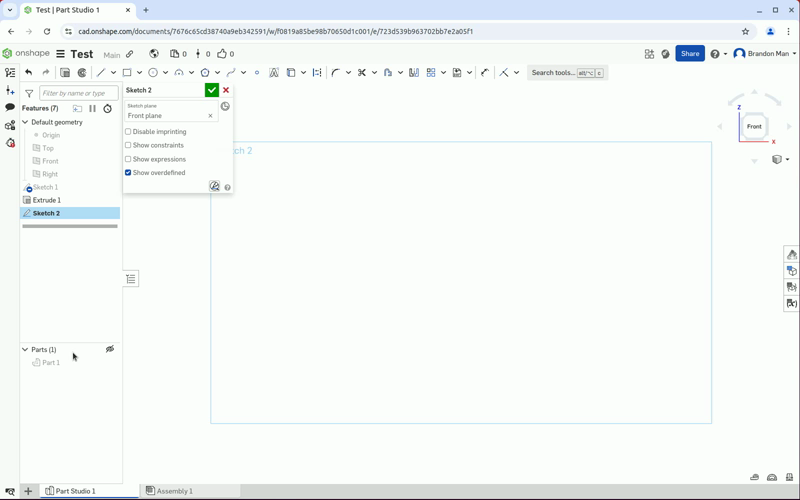
key(l)
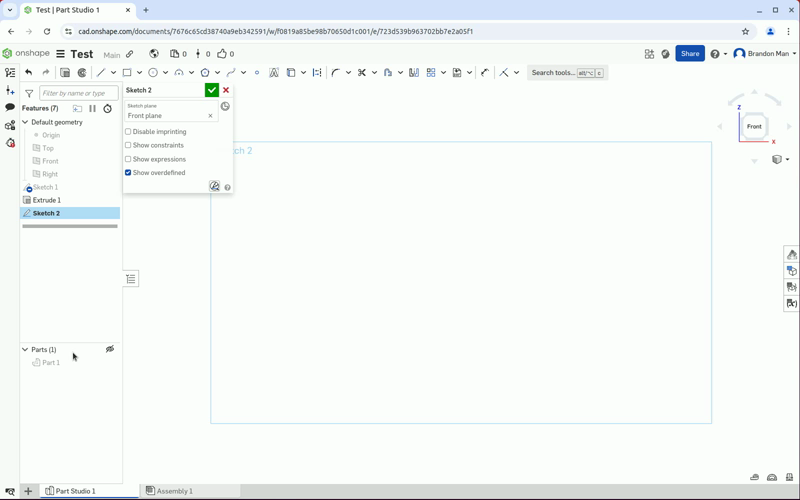
key_down(shift)
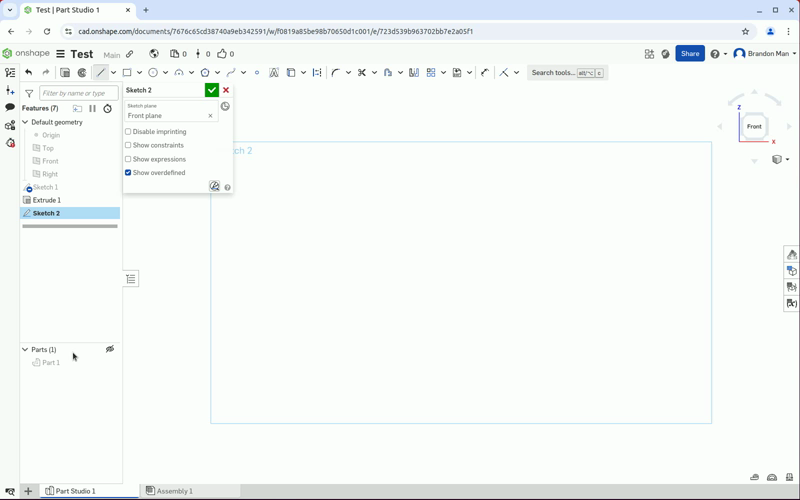
mouse_move(348, 307)
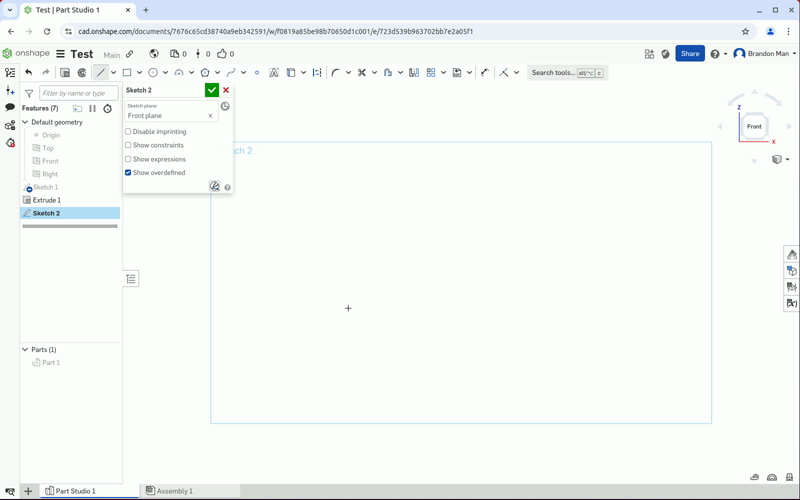
click(348, 307)
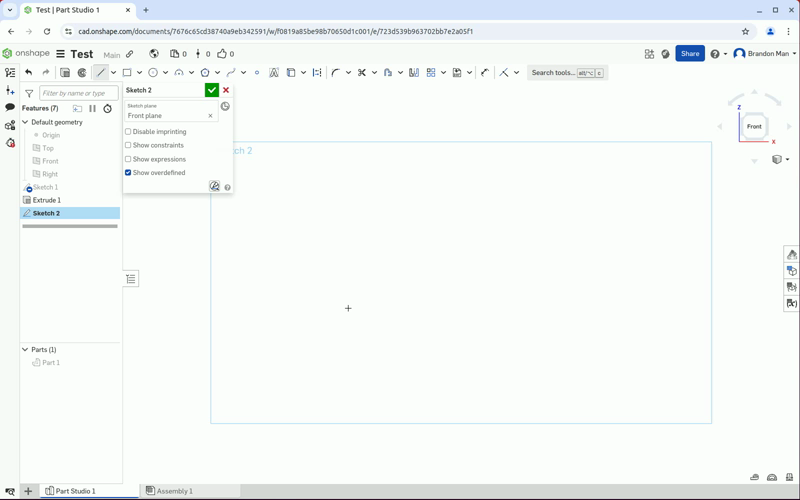
key_up(shift)
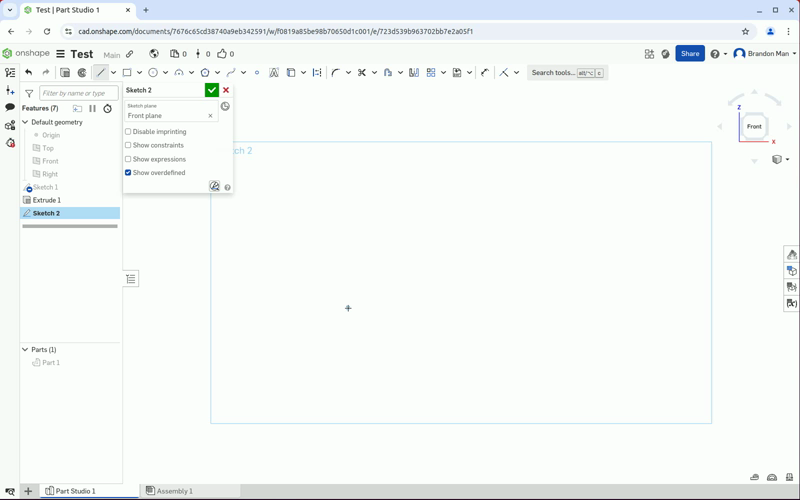
key_down(shift)
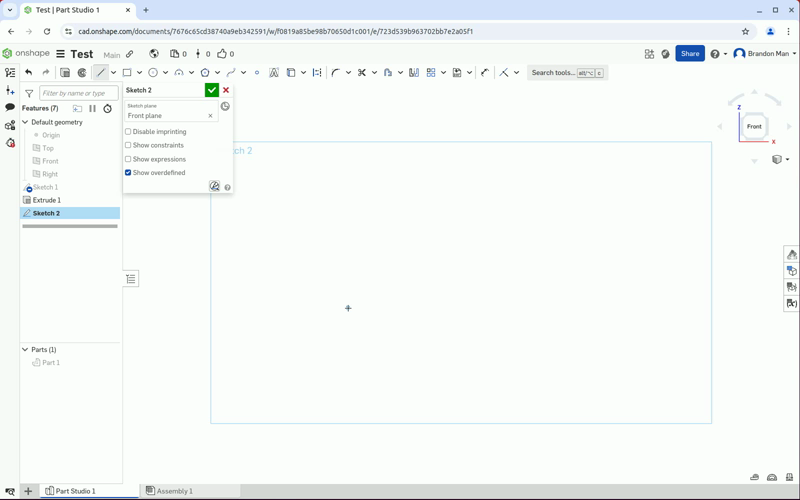
mouse_move(460, 307)
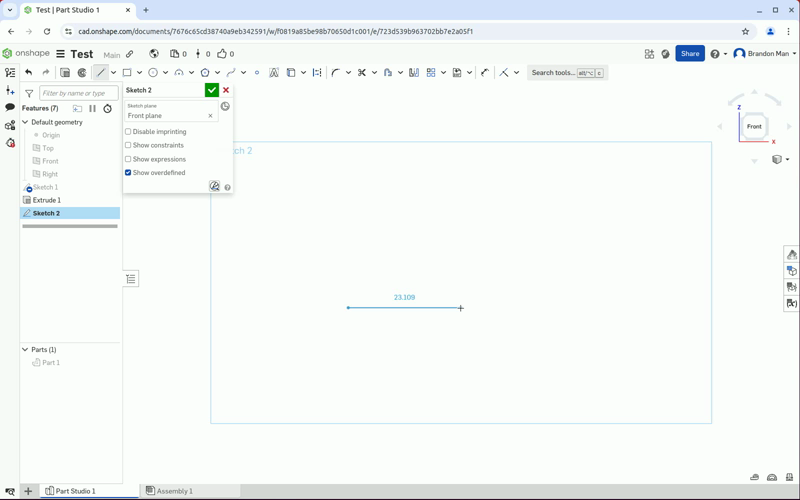
click(460, 307)
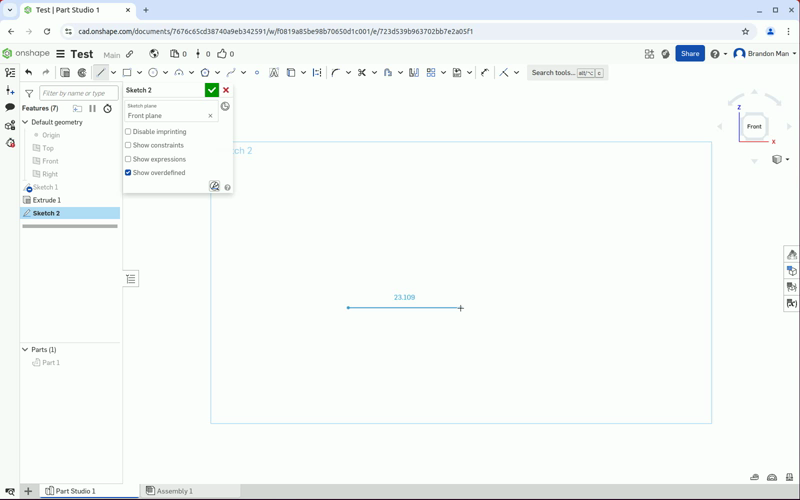
key_up(shift)
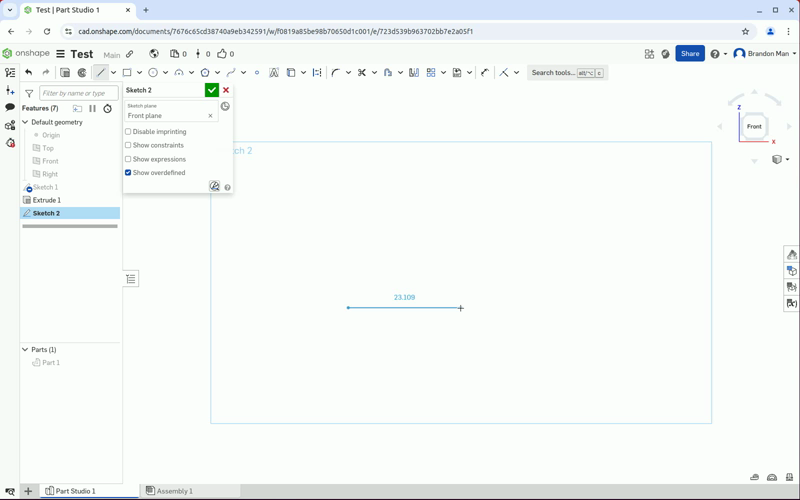
key_down(shift)
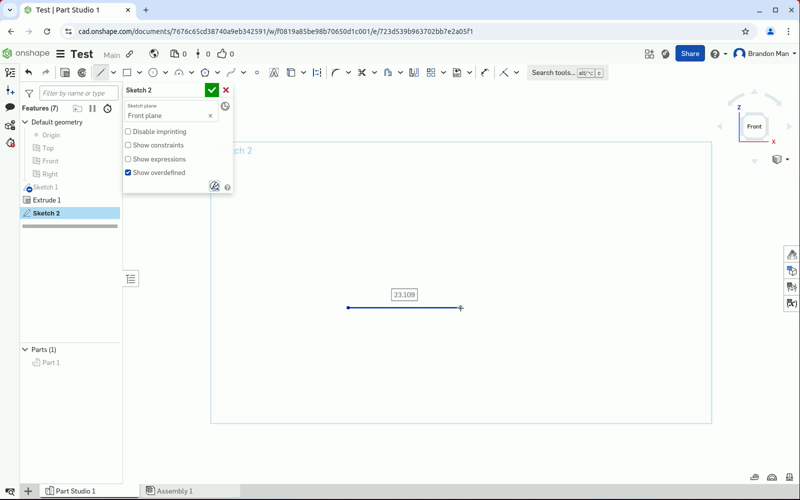
mouse_move(490, 307)
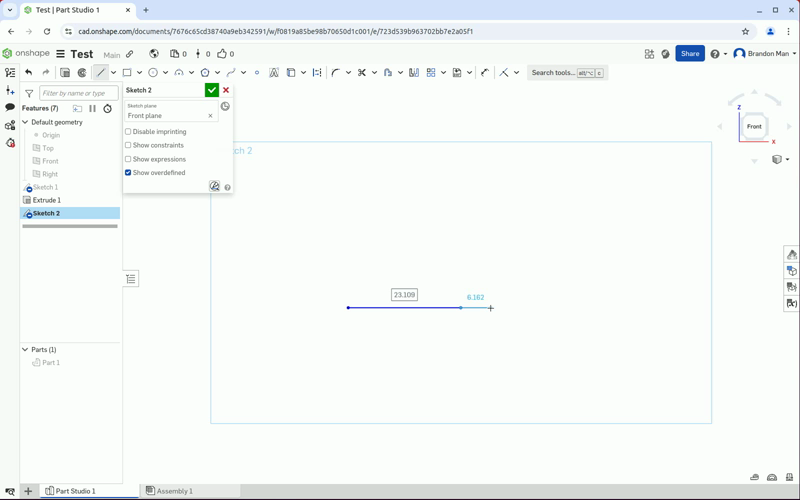
mouse_move(460, 287)
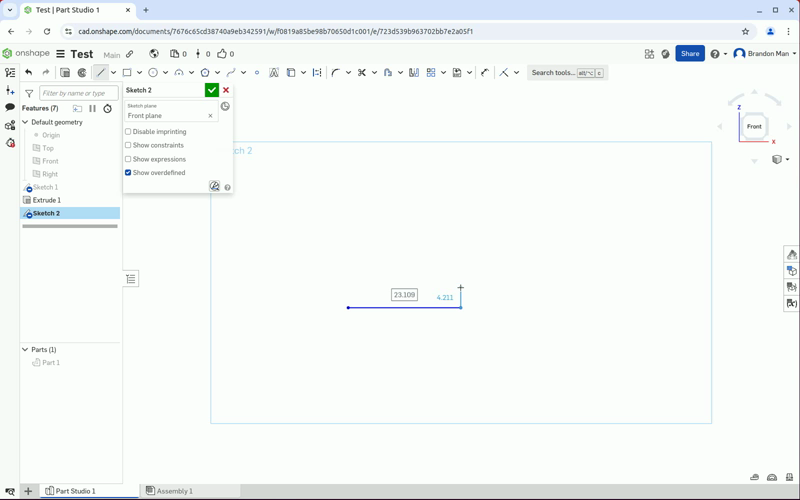
click(460, 287)
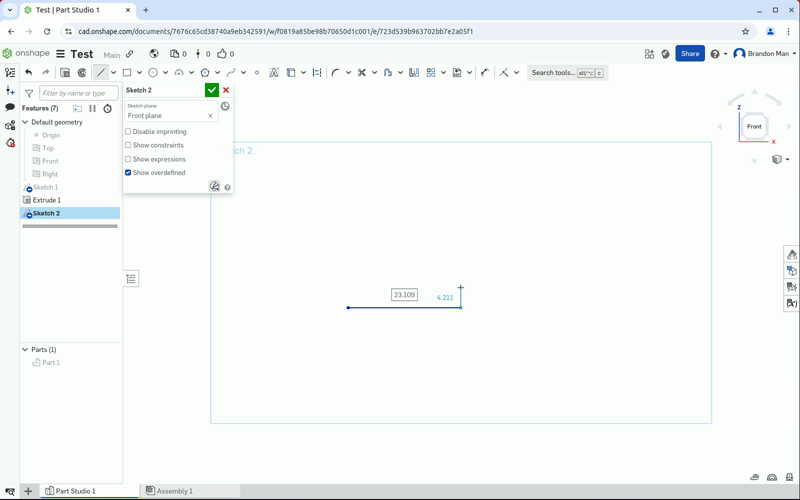
key_up(shift)
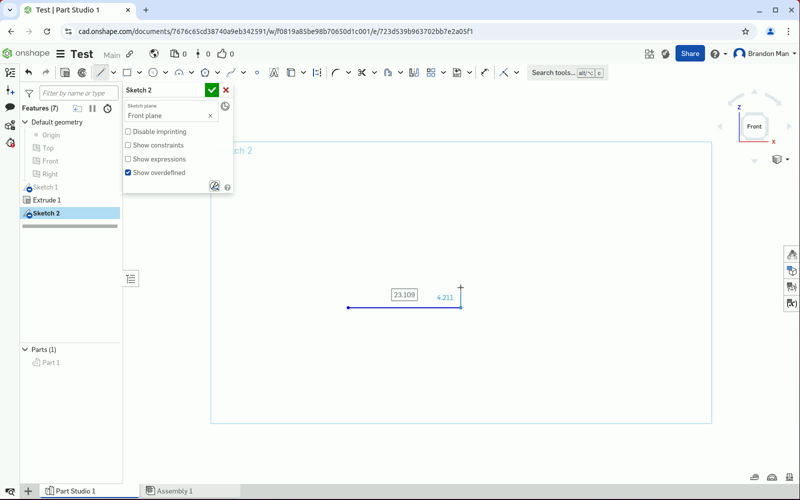
key_down(shift)
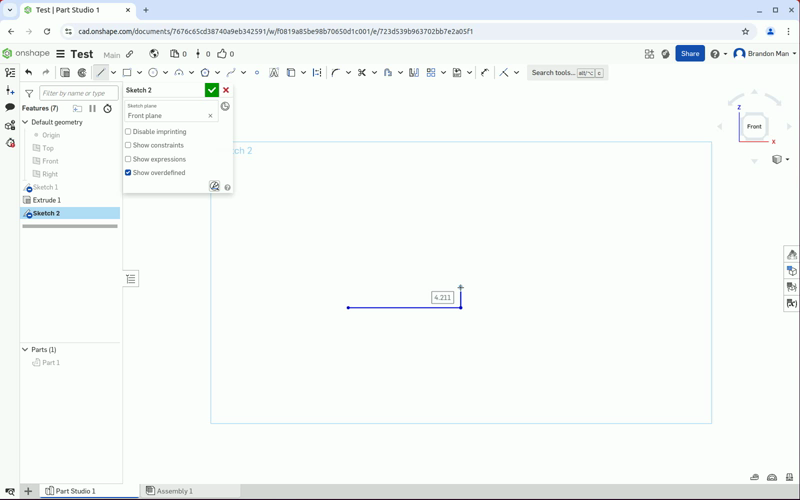
mouse_move(348, 287)
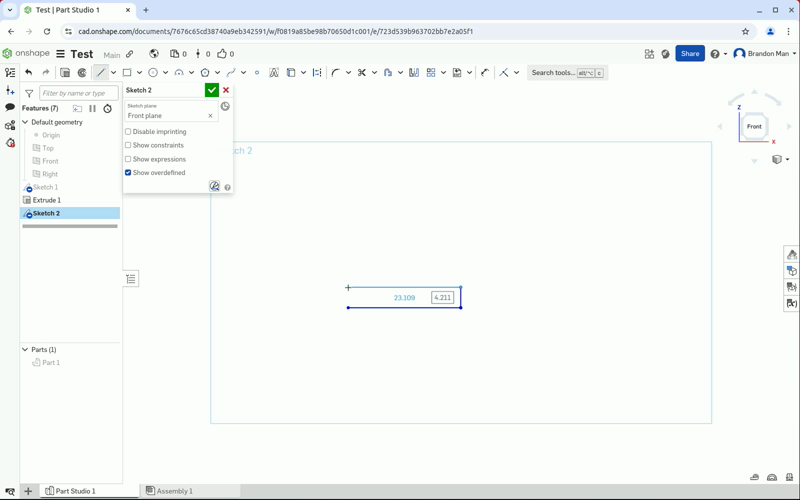
click(348, 287)
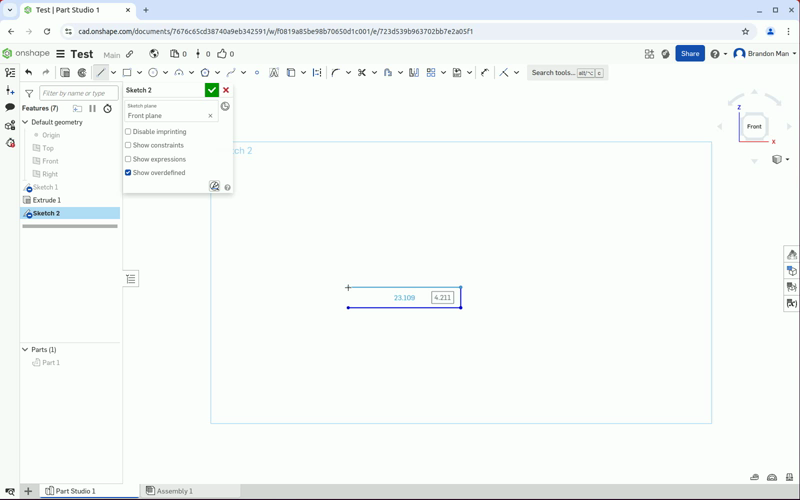
key_up(shift)
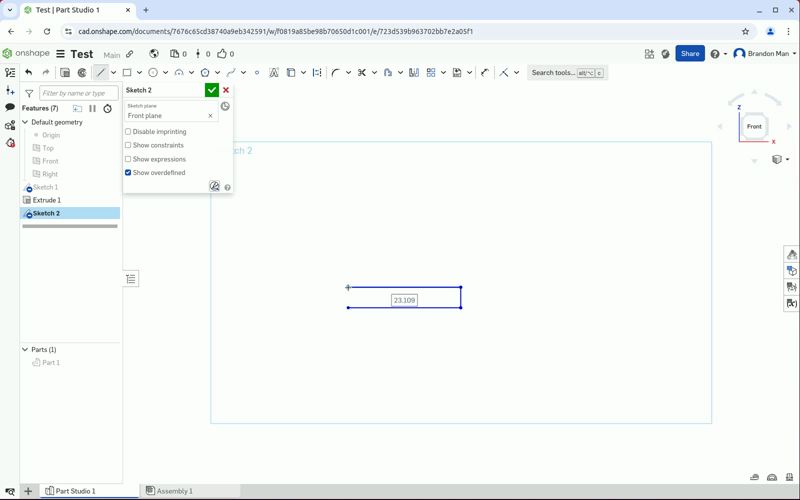
mouse_move(378, 287)
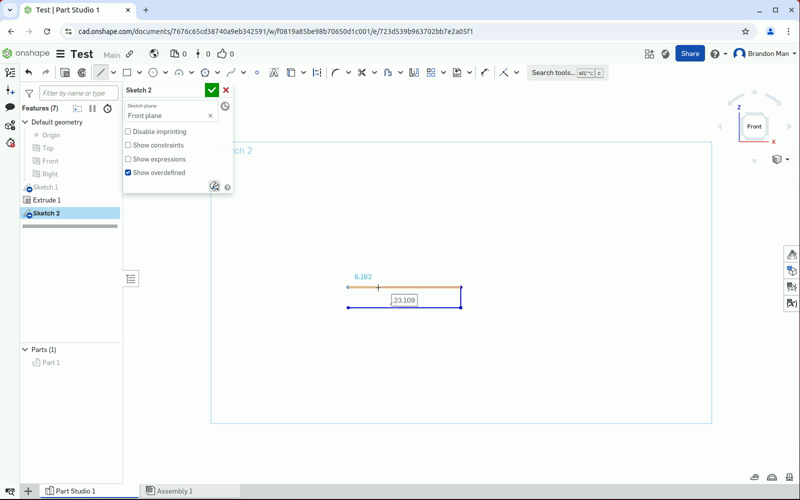
key_down(shift)
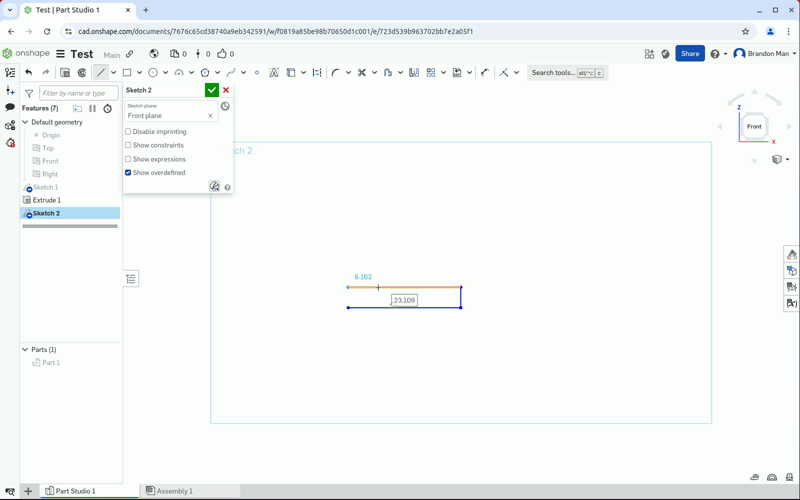
mouse_move(348, 307)
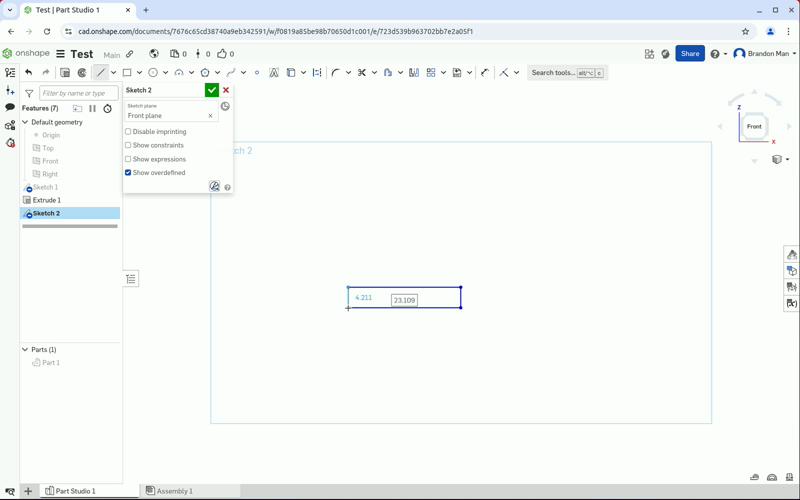
key_up(shift)
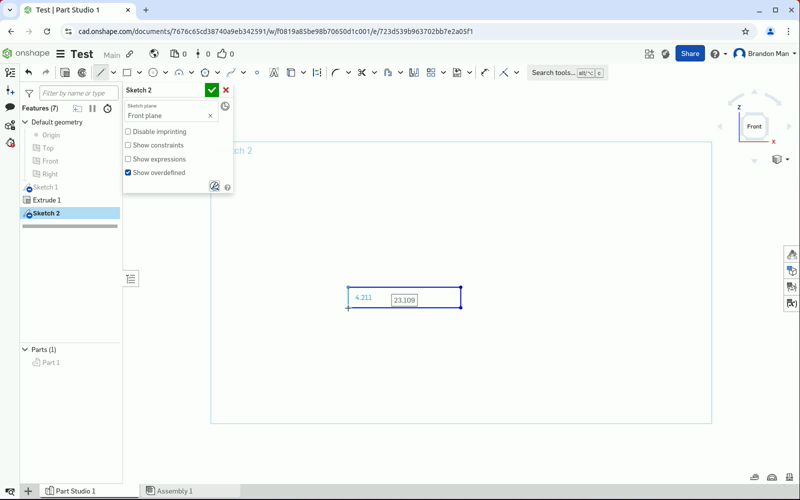
click(348, 307)
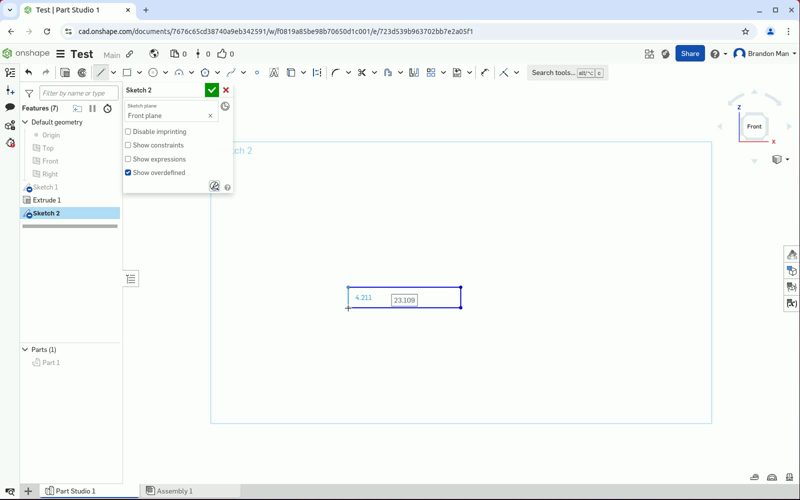
key(esc)
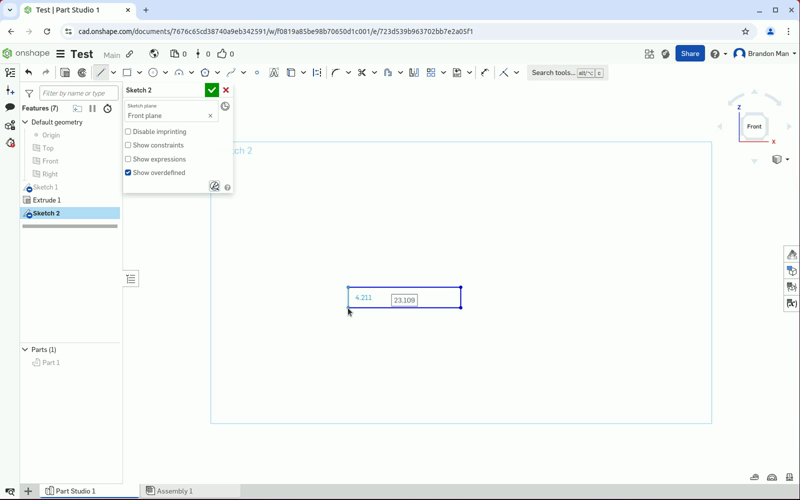
mouse_move(442, 292)
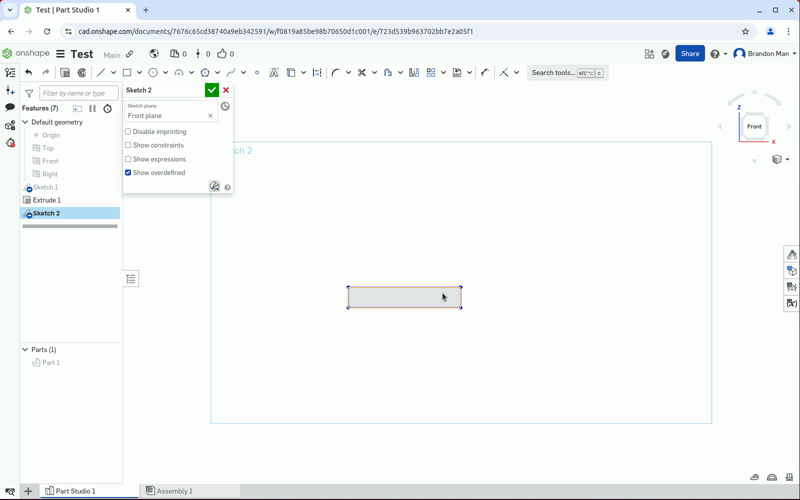
click(442, 292)
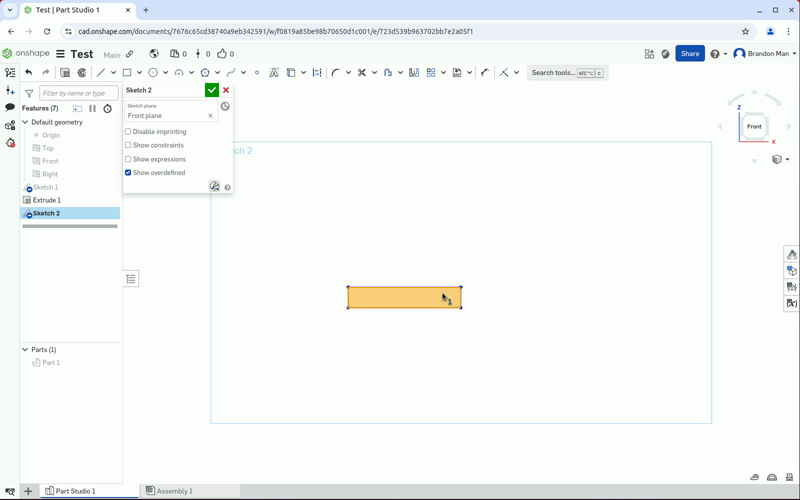
mouse_move(73, 352)
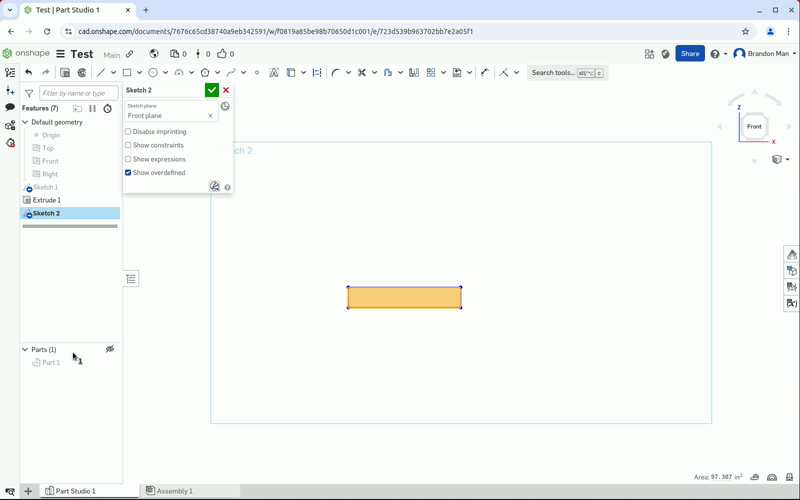
key(shift+y)
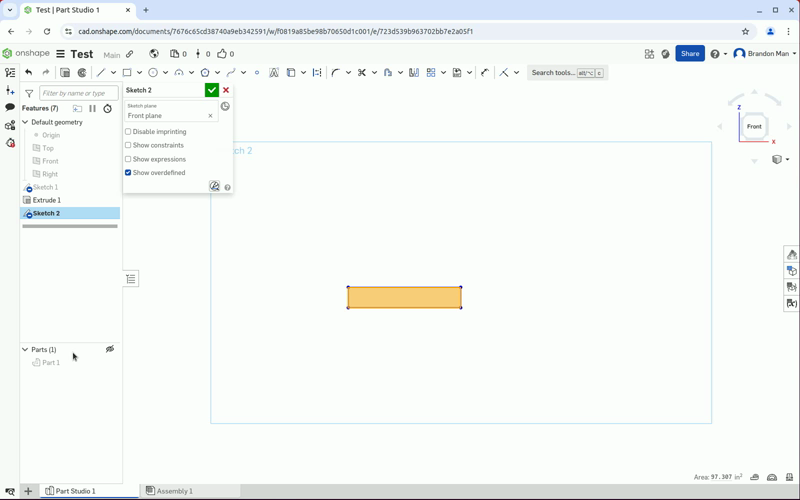
key(shift+e)
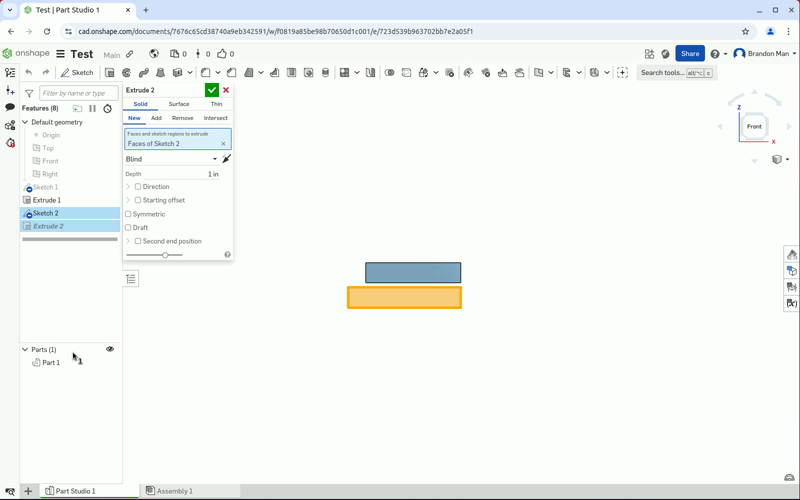
mouse_move(143, 106)
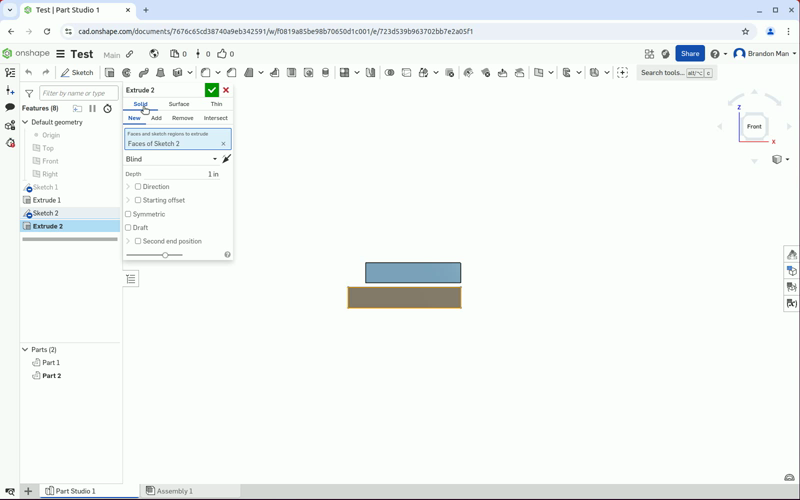
click(143, 106)
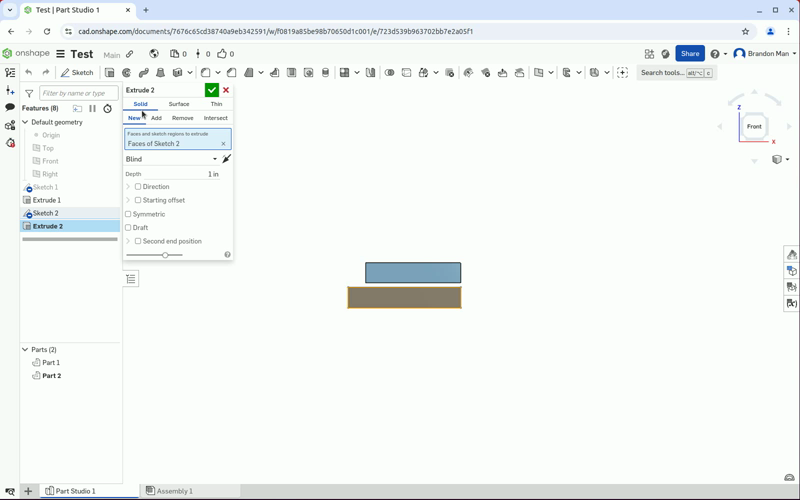
mouse_move(137, 120)
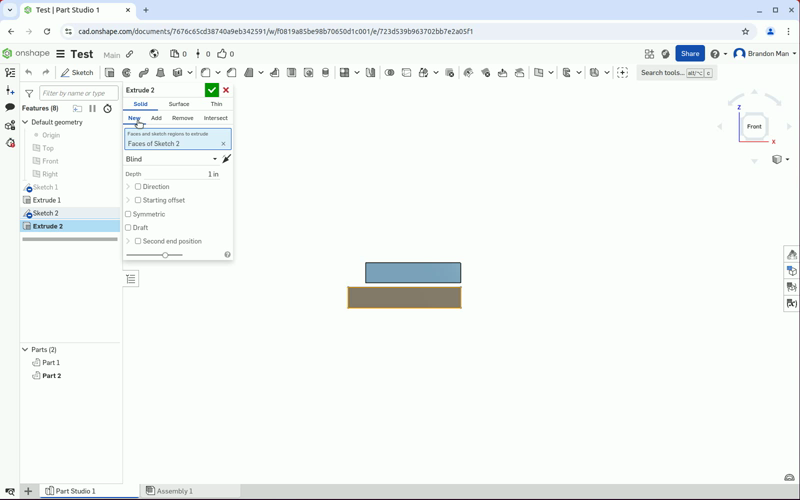
click(137, 120)
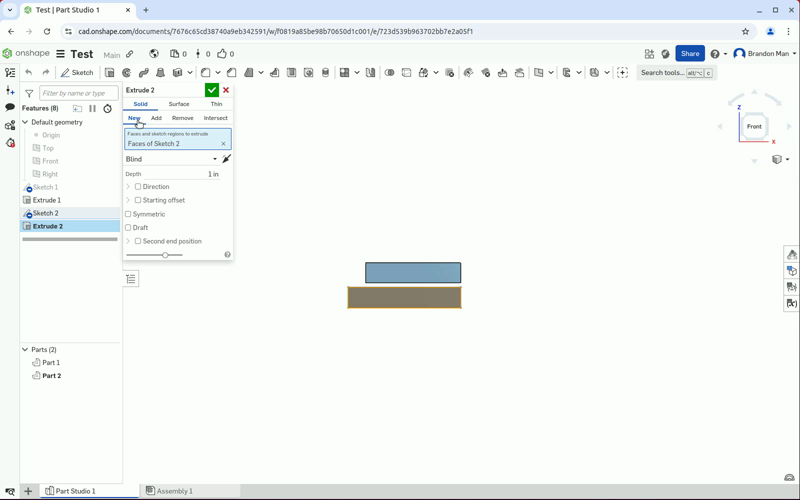
key(tab, 4)
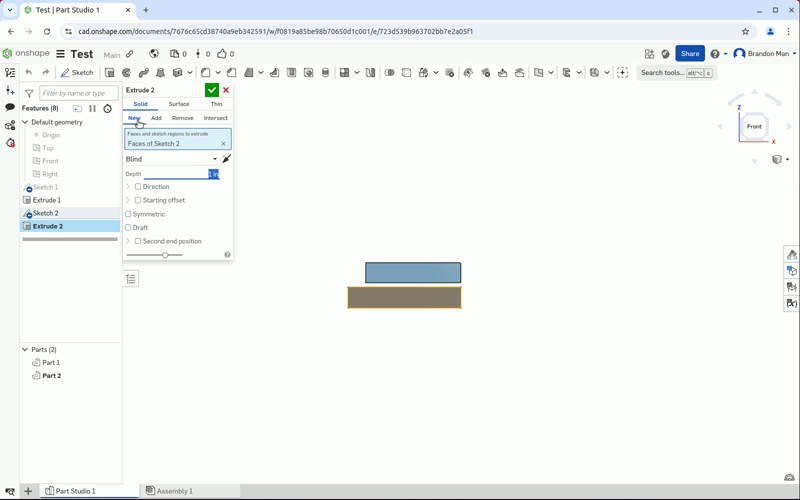
text(-0.241)
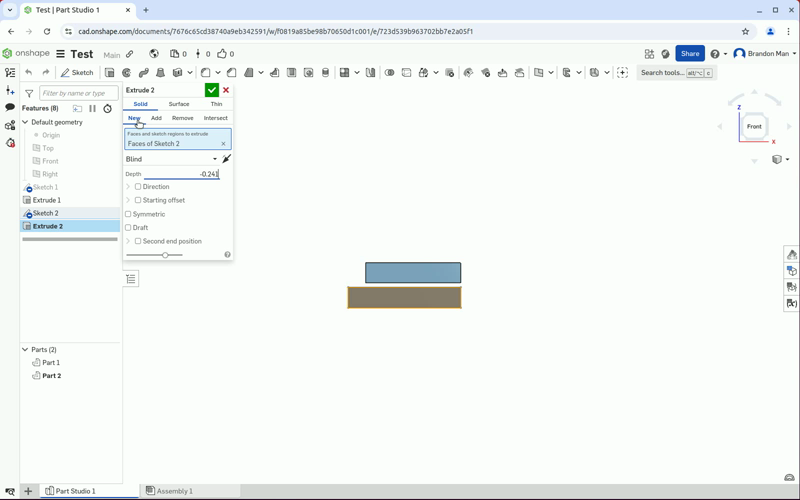
key(enter)
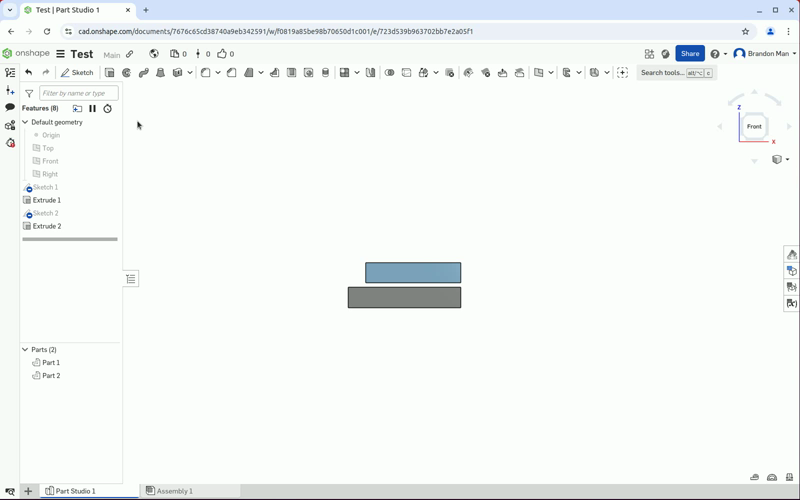
key(shift+h)
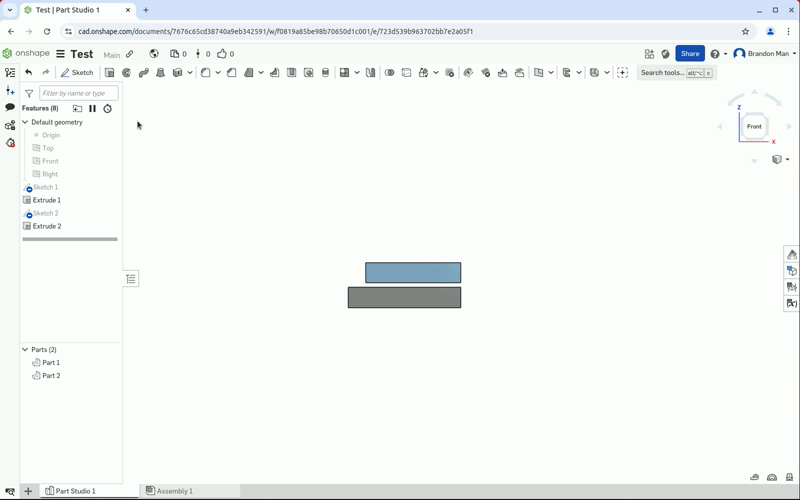
key(shift+h)
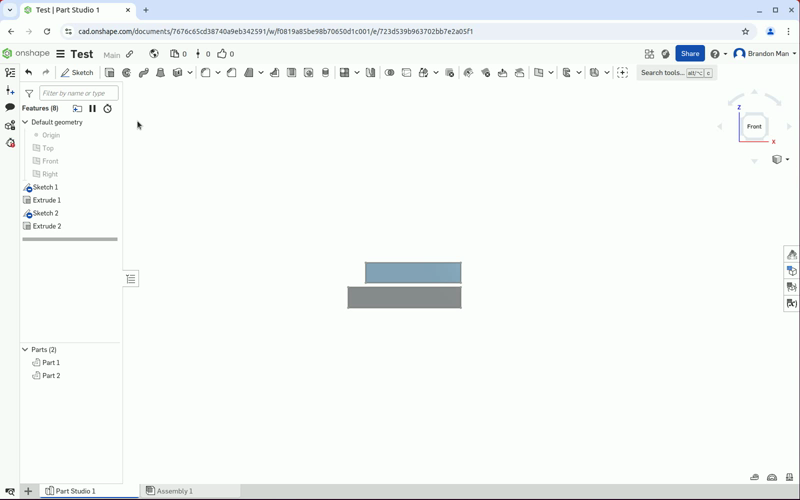
key(shift+7)
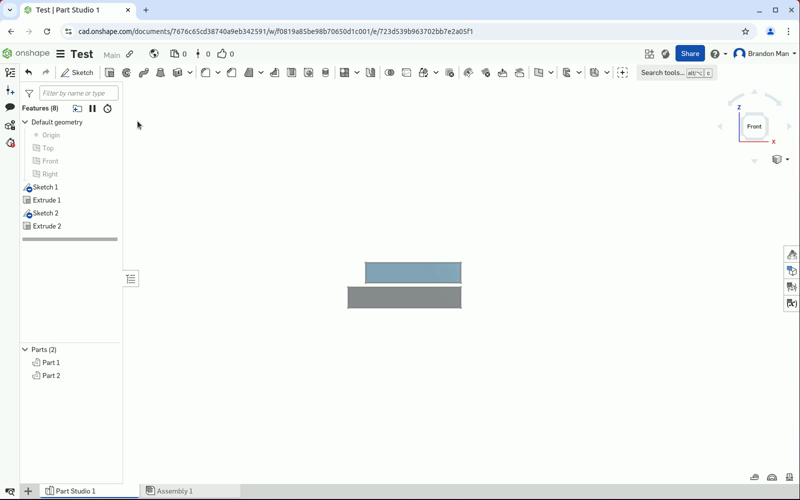
key(left, 2)
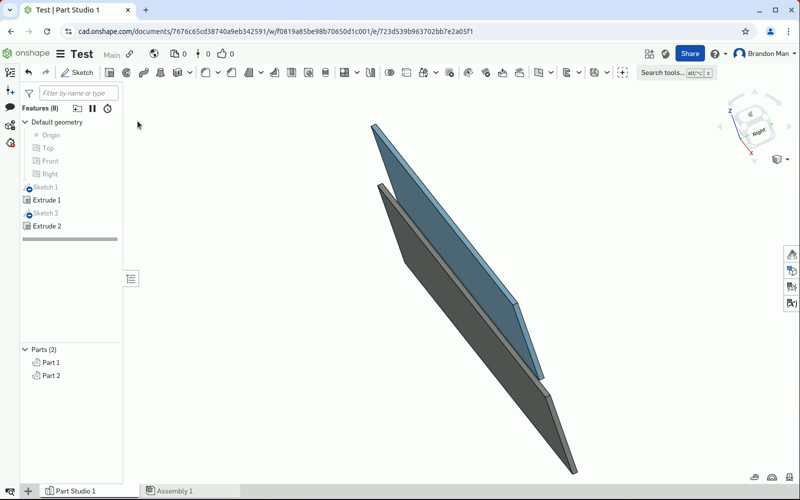
key(down, 2)
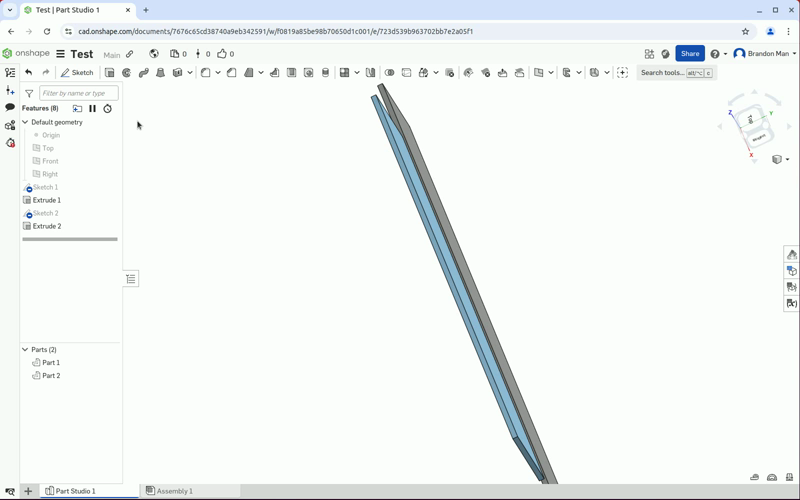
key(up, 2)
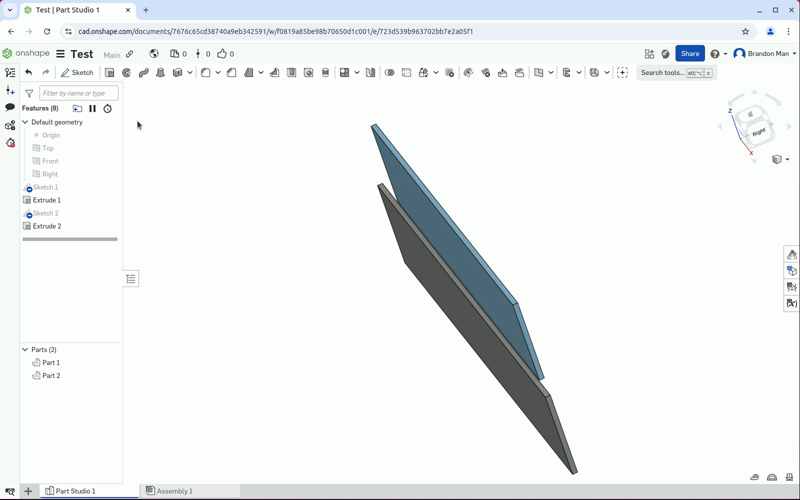
key(right, 2)
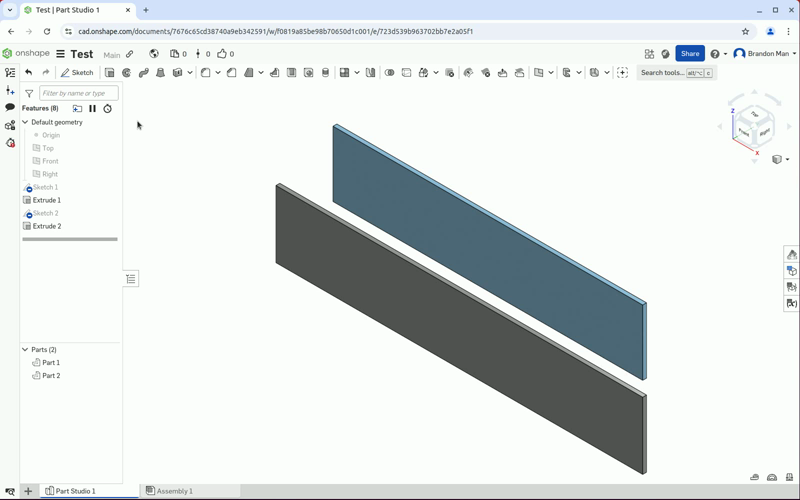
mouse_move(73, 189)
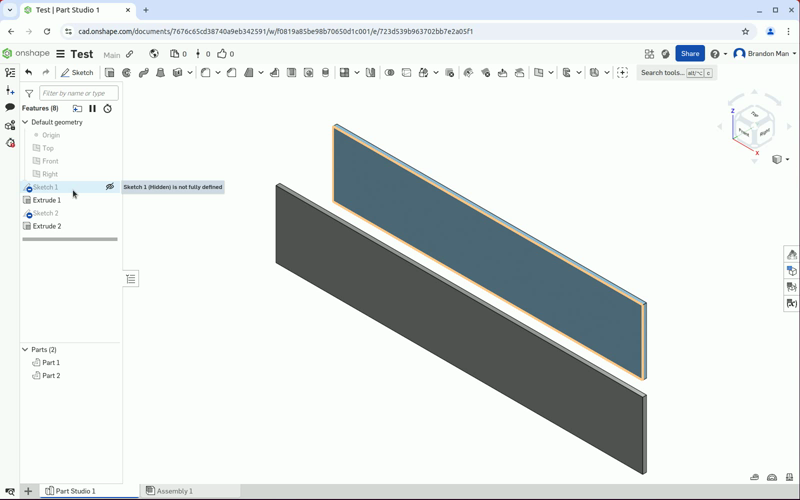
click(73, 189)